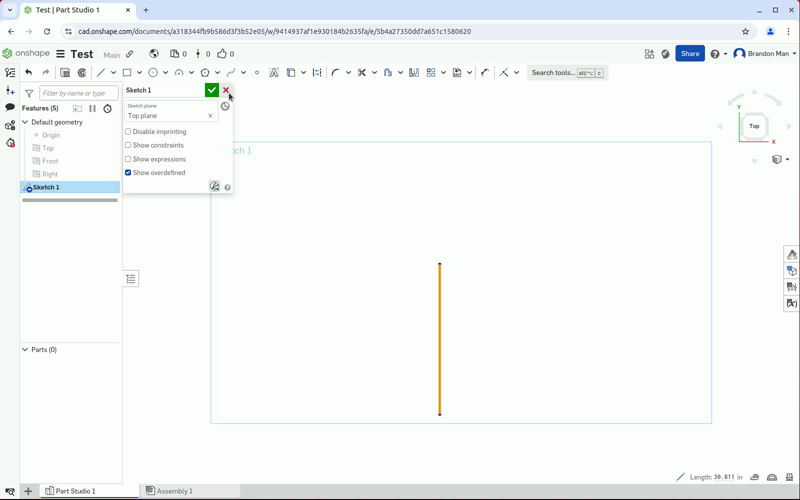
key(shift+h)
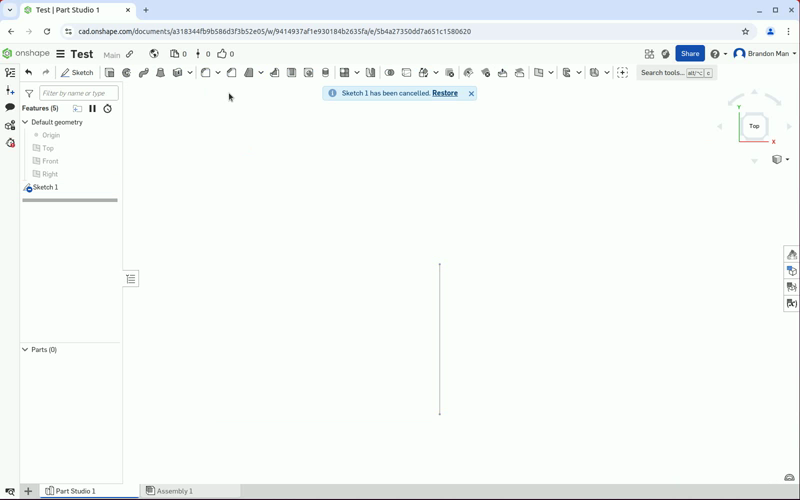
key(shift+s)
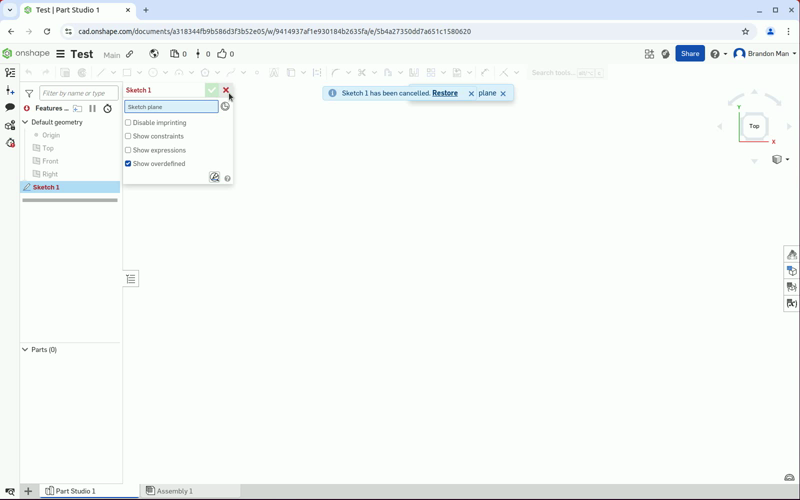
mouse_move(73, 150)
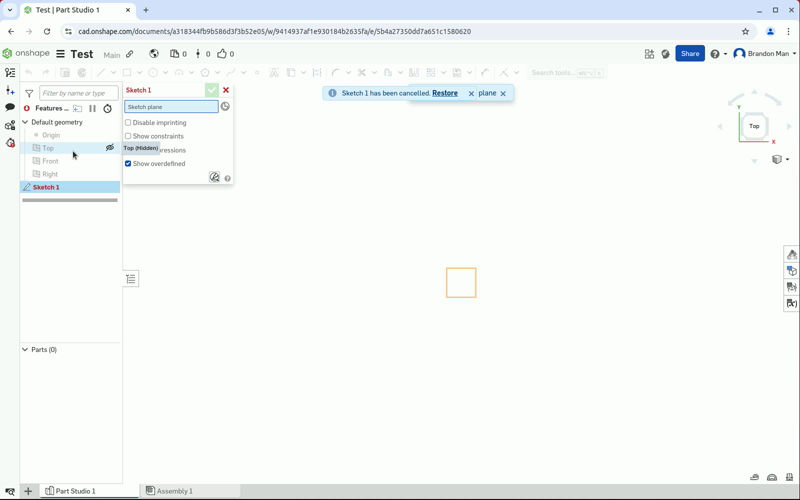
click(73, 150)
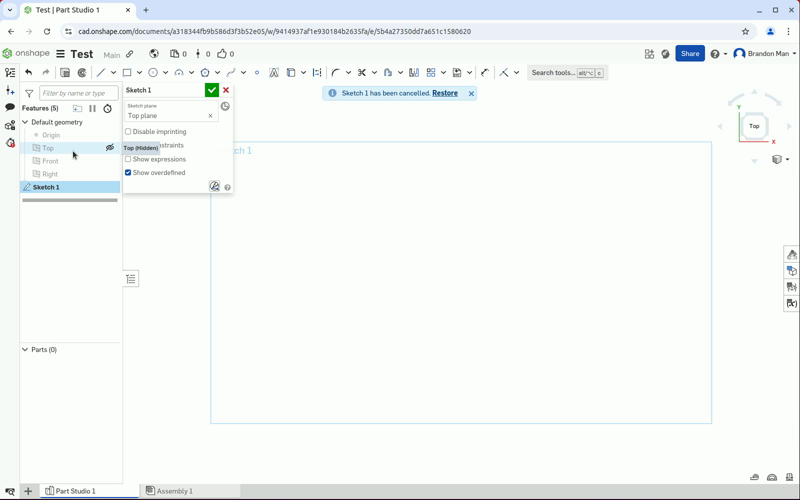
mouse_move(73, 352)
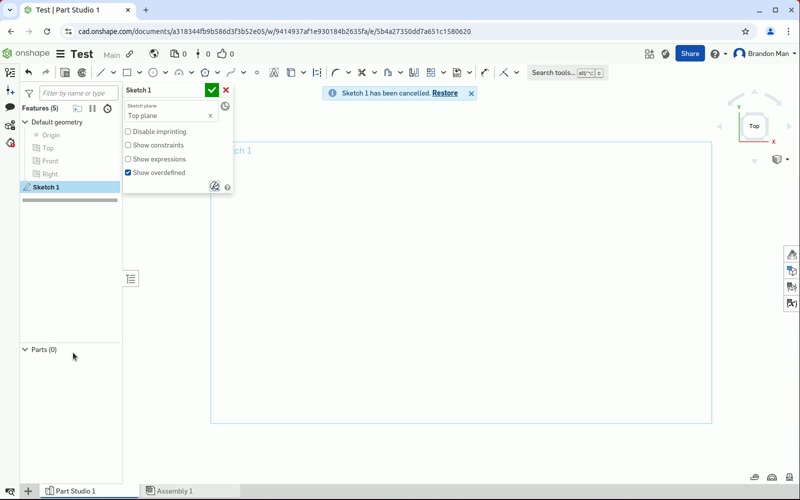
key(y)
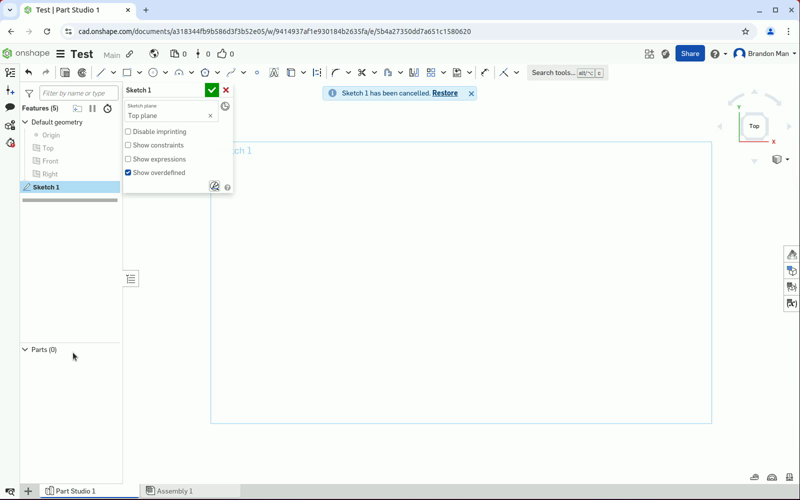
key(l)
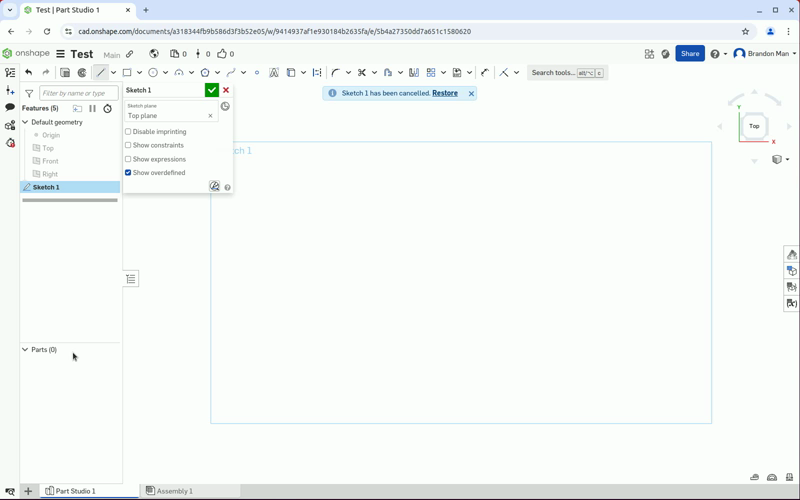
key_down(shift)
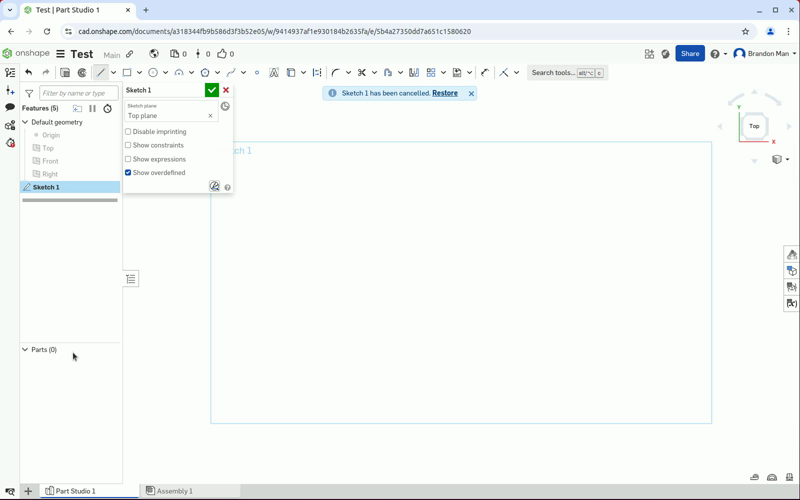
mouse_move(384, 319)
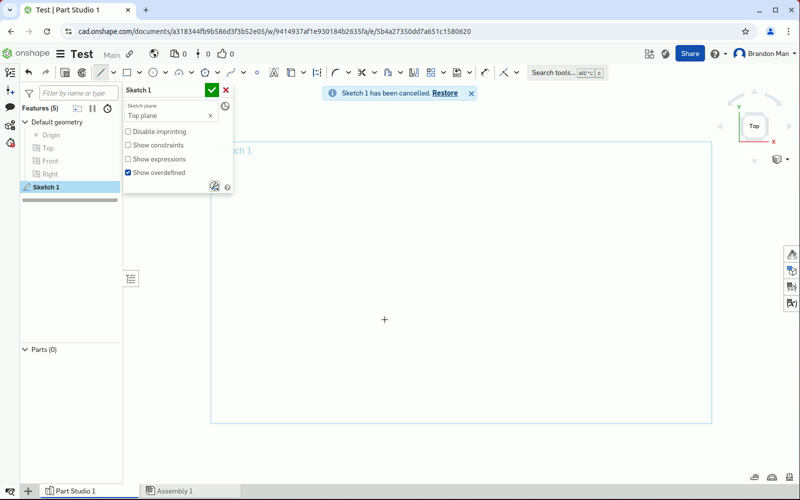
click(384, 319)
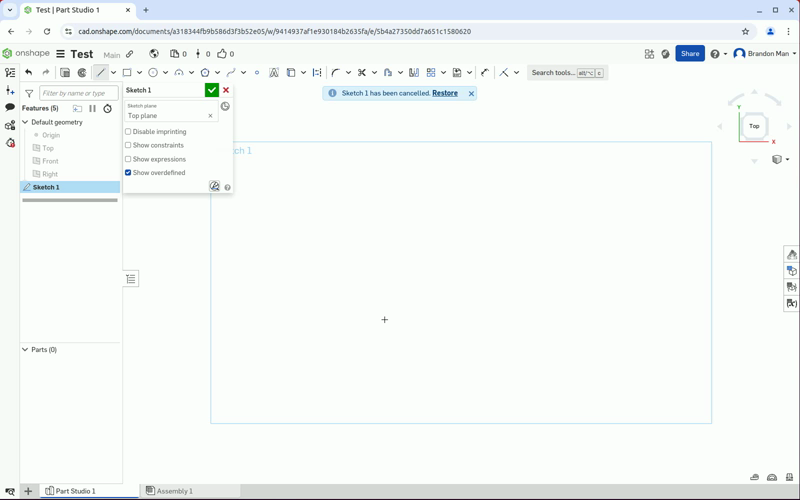
key_up(shift)
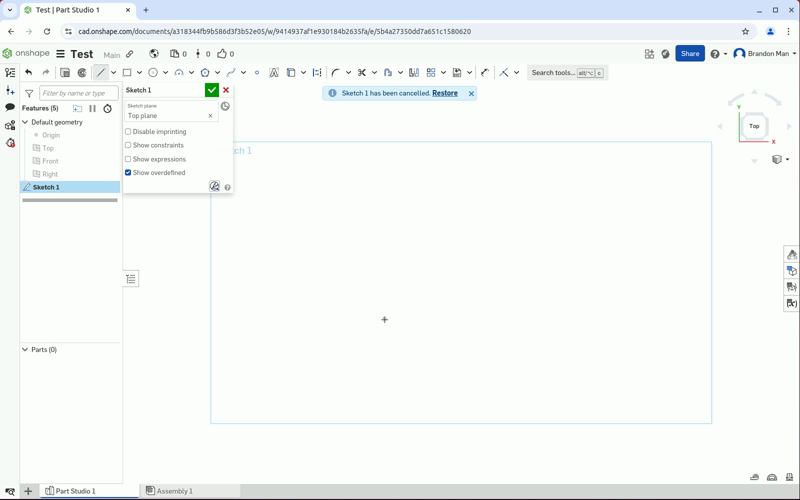
key_down(shift)
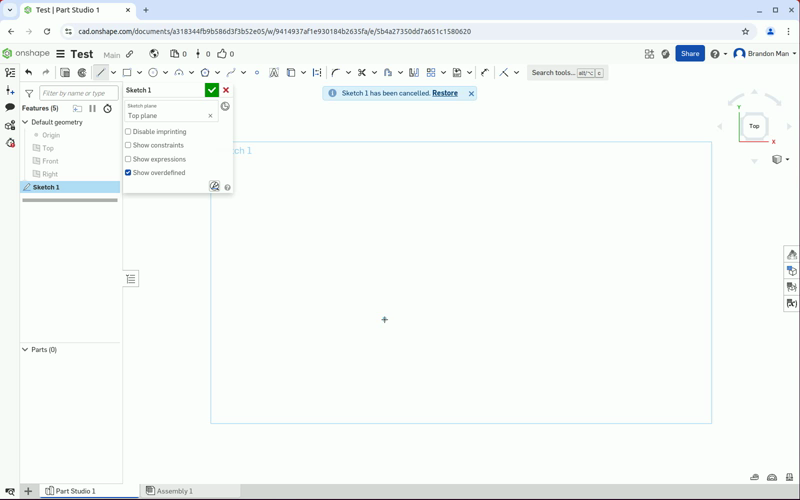
mouse_move(525, 319)
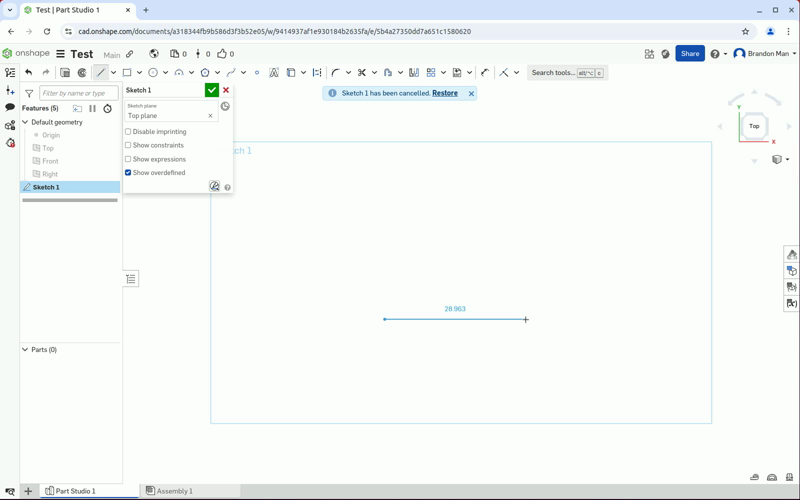
click(525, 319)
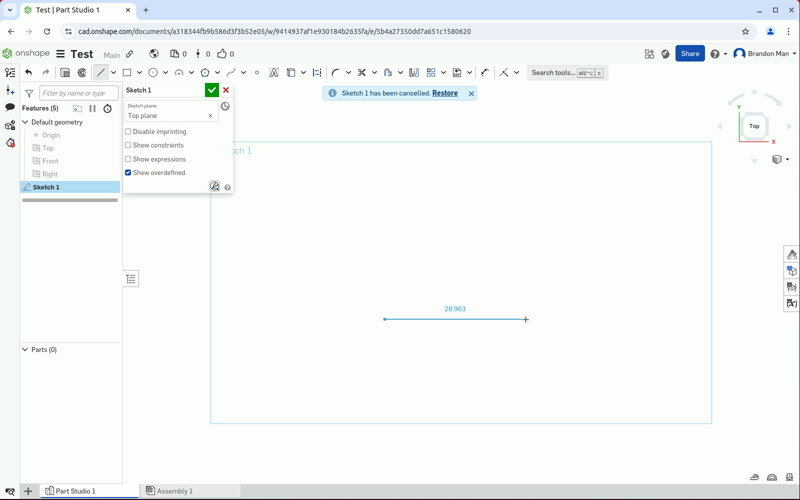
key_up(shift)
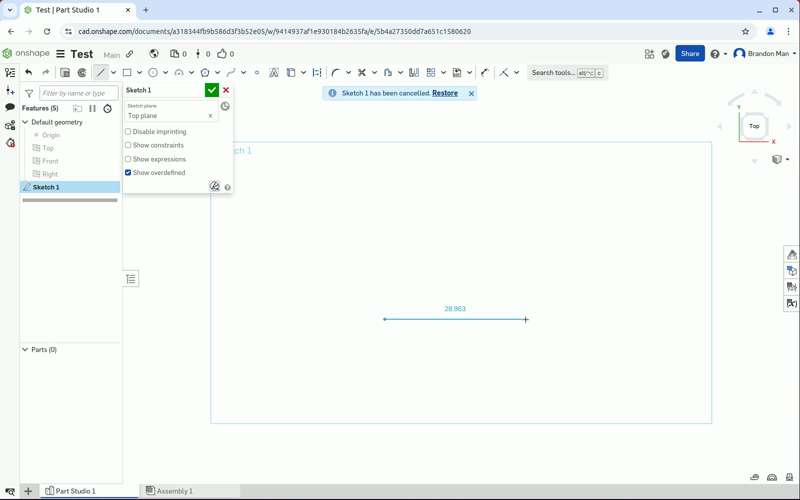
key(esc)
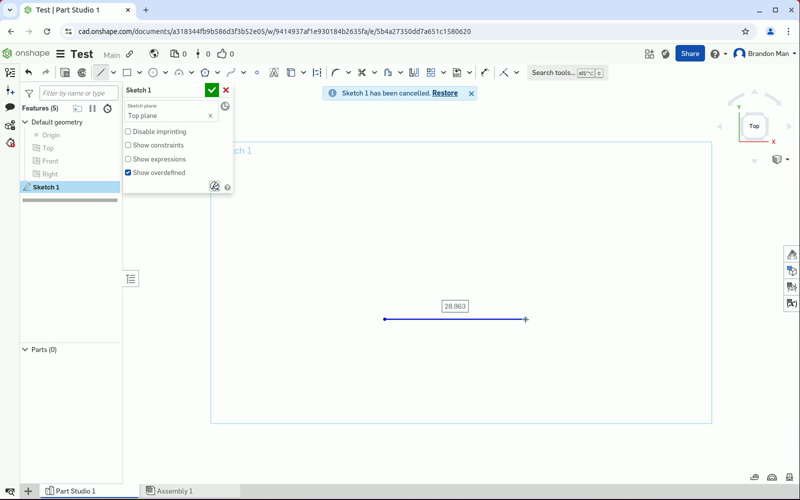
key(a)
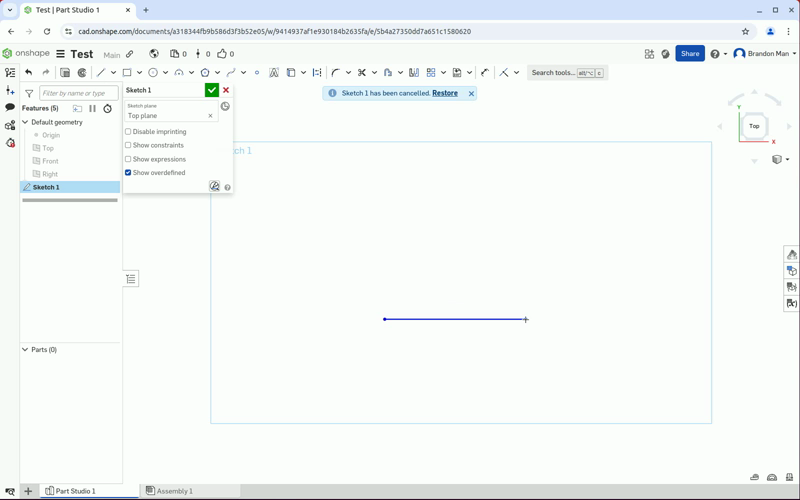
mouse_move(525, 319)
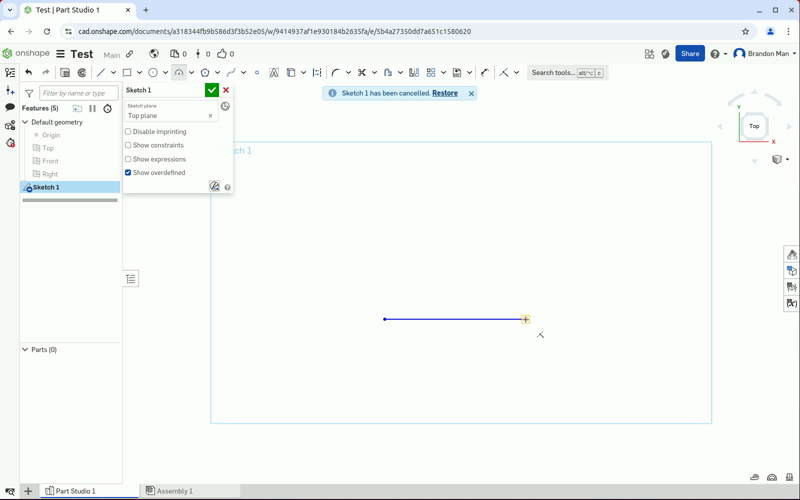
click(525, 319)
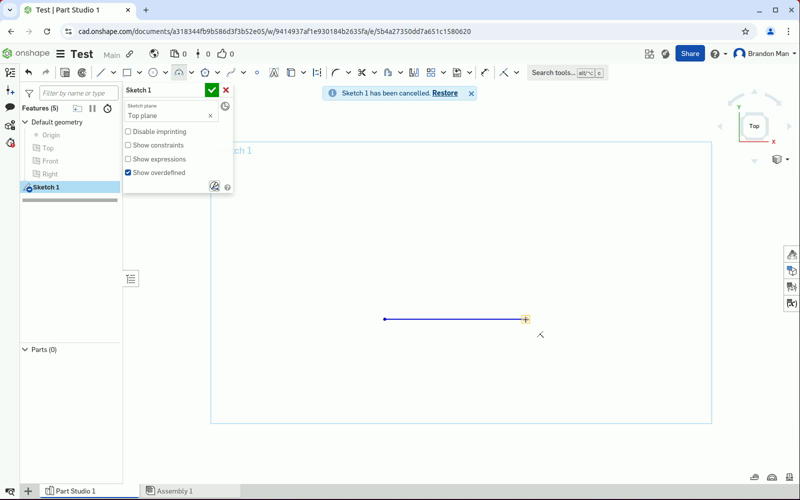
key_down(shift)
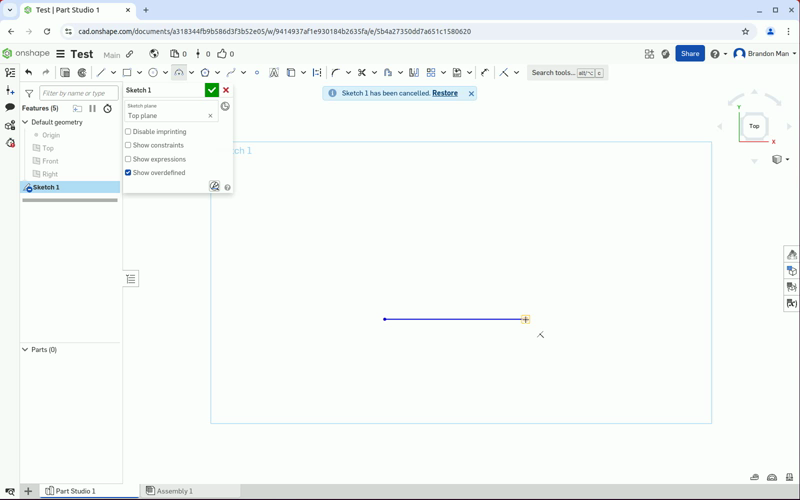
mouse_move(525, 246)
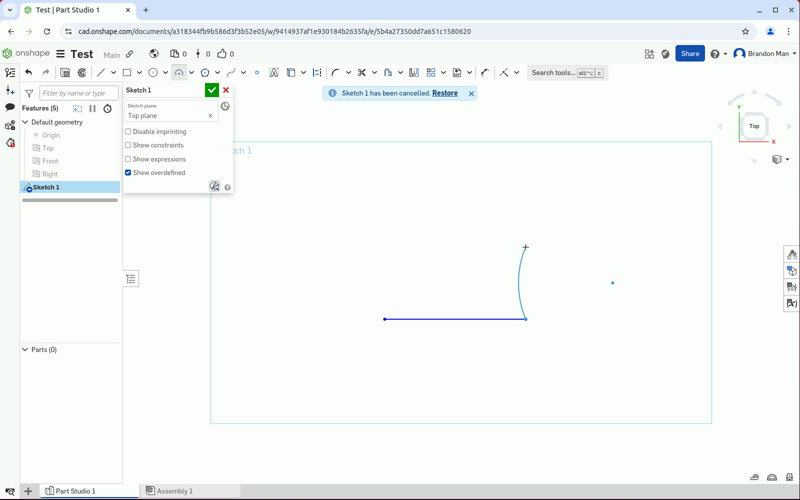
click(525, 246)
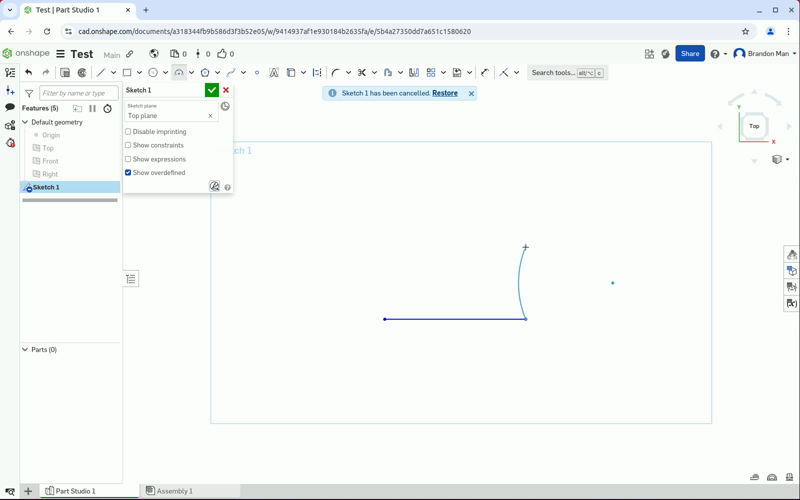
mouse_move(561, 282)
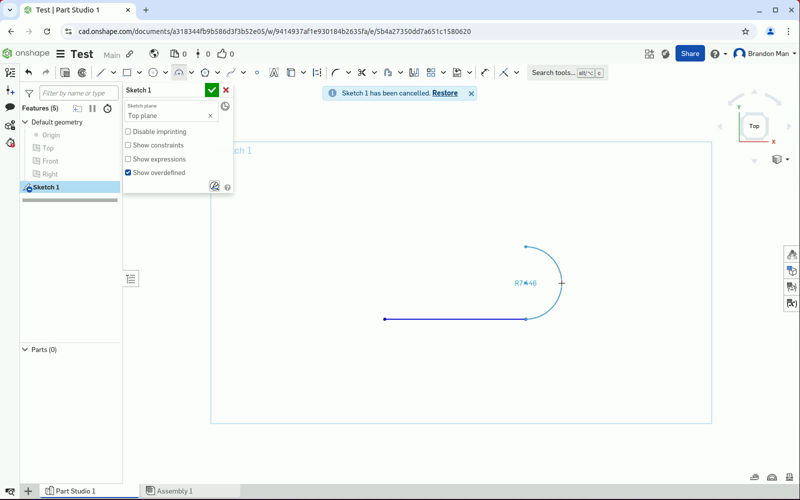
click(561, 282)
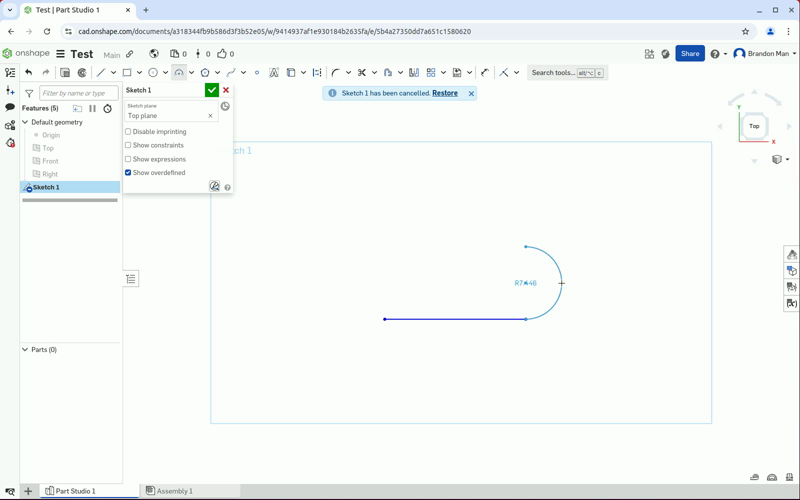
key_up(shift)
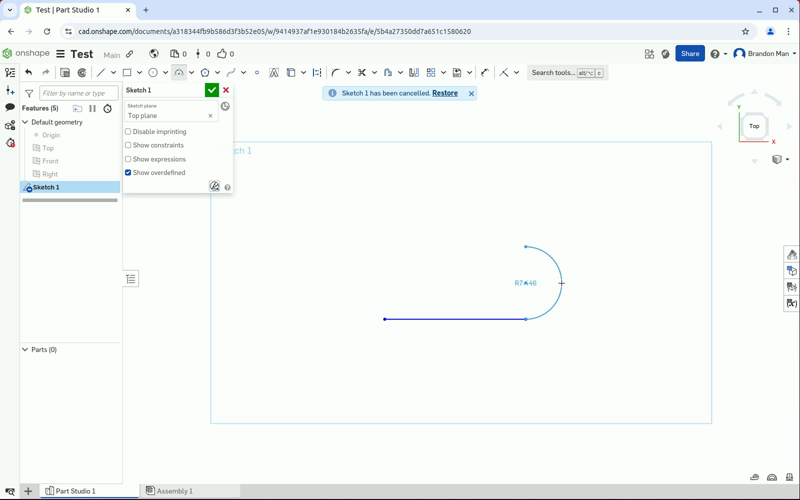
key(esc)
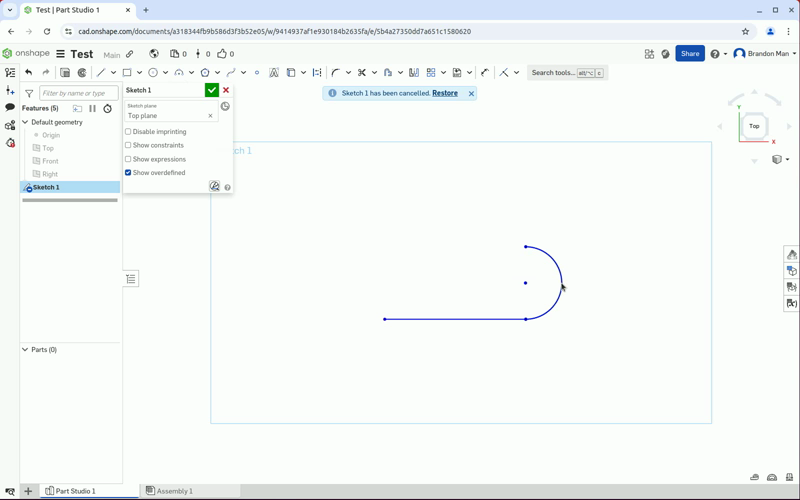
key(l)
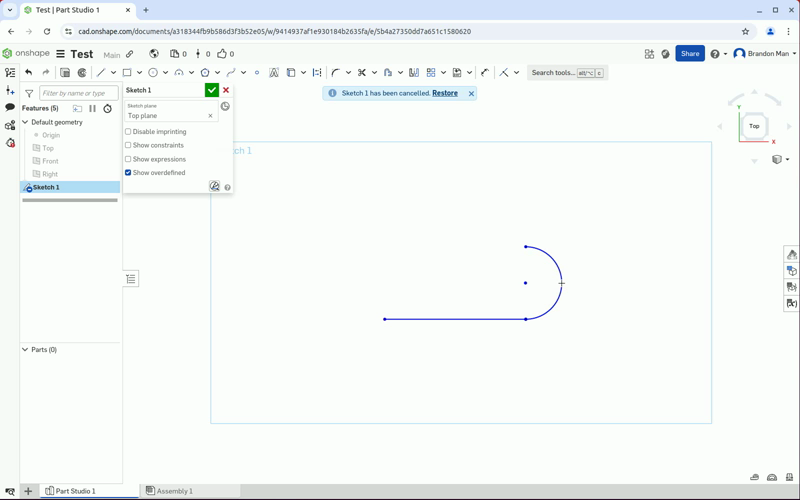
mouse_move(525, 246)
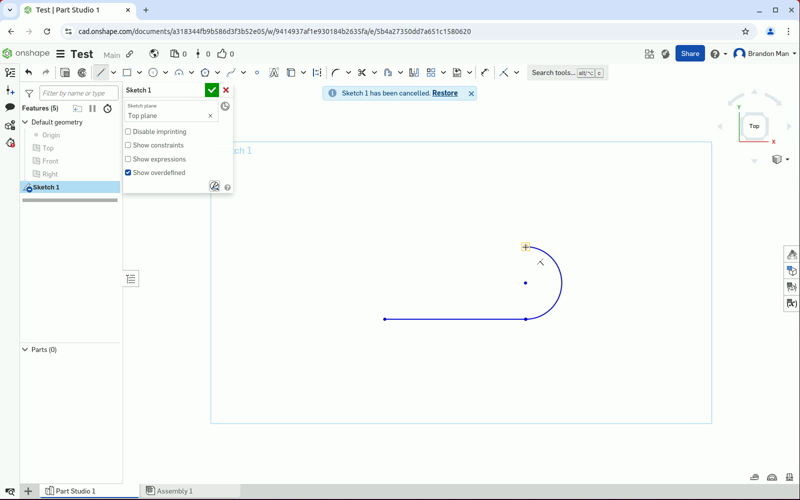
click(525, 246)
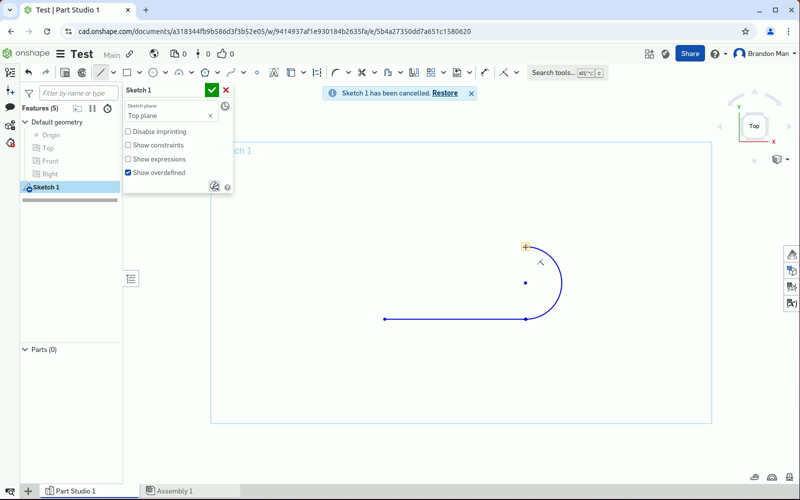
key_down(shift)
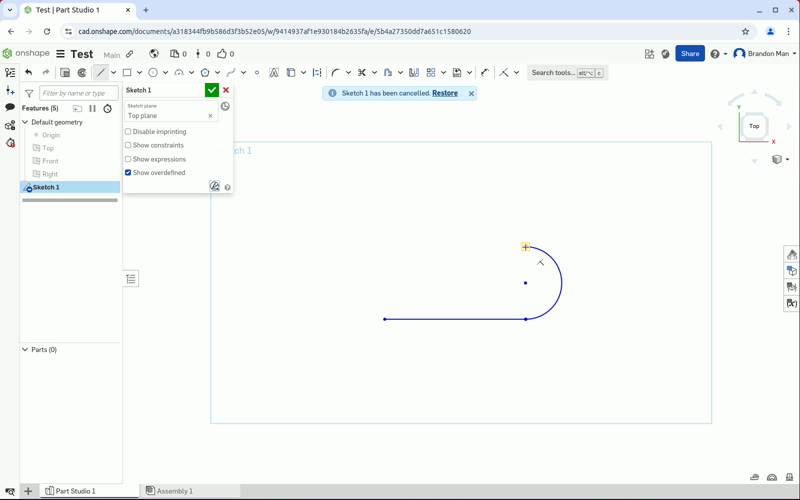
mouse_move(384, 246)
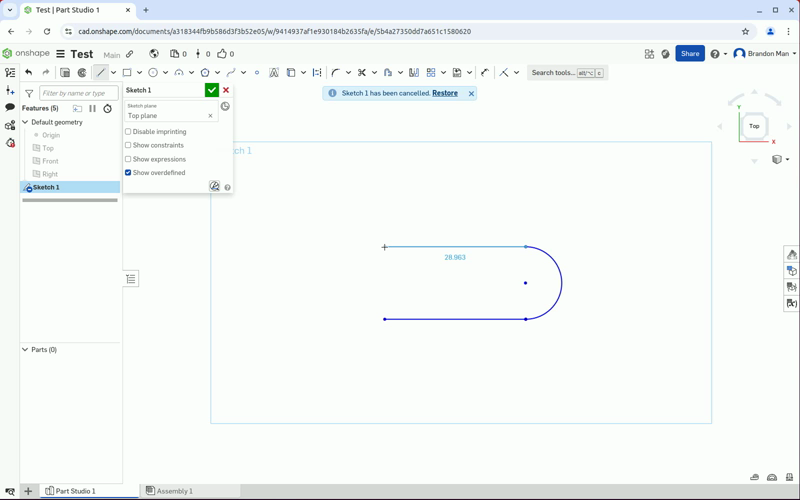
click(384, 246)
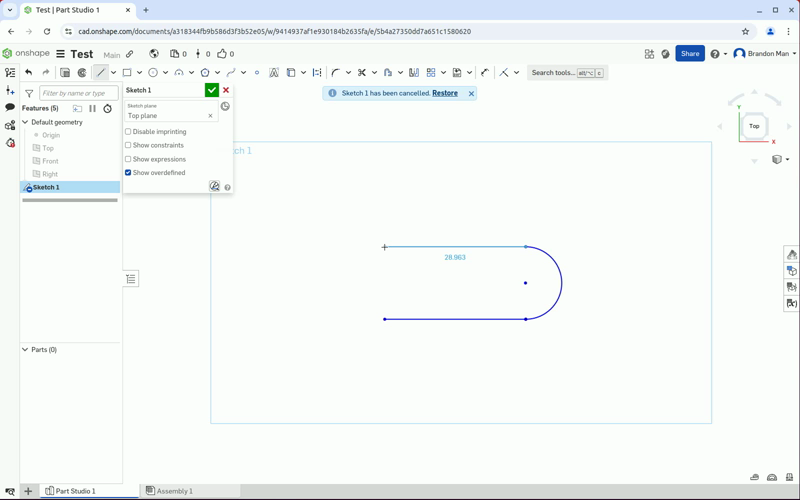
key_up(shift)
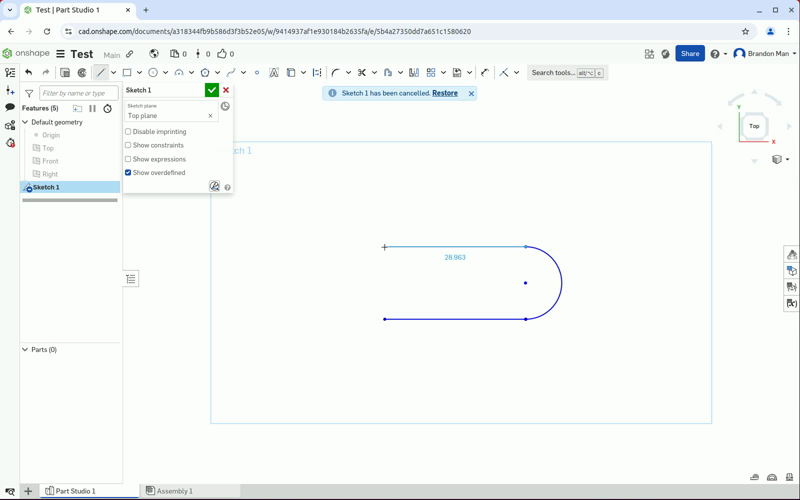
key(esc)
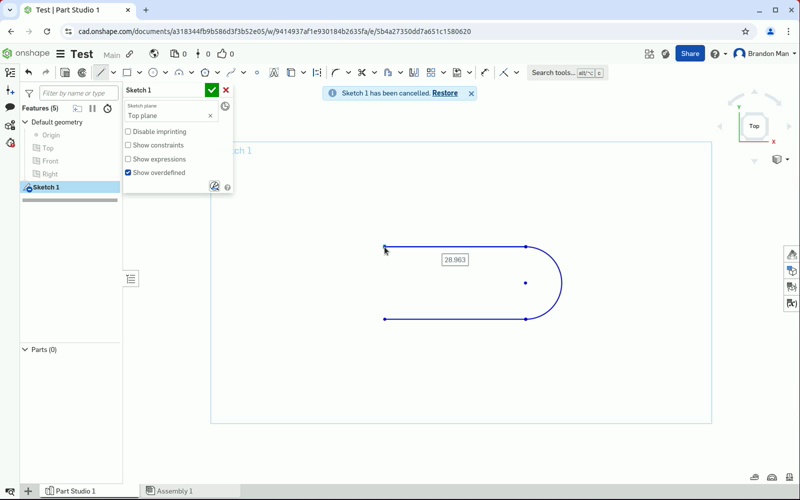
key(a)
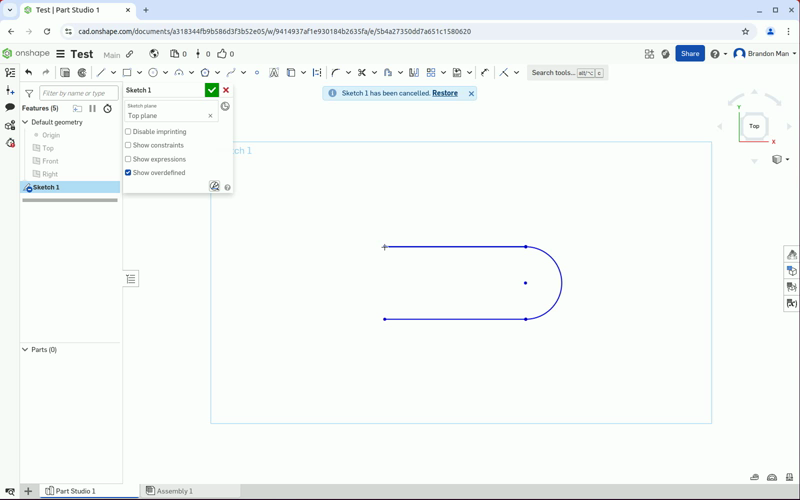
mouse_move(384, 246)
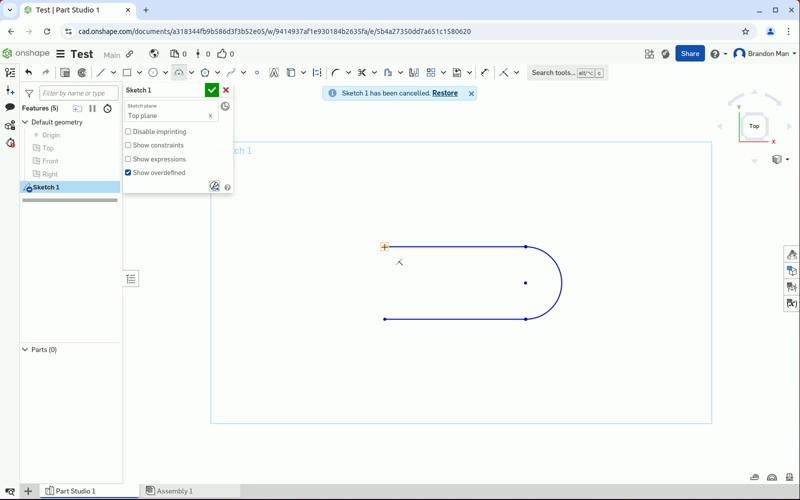
click(384, 246)
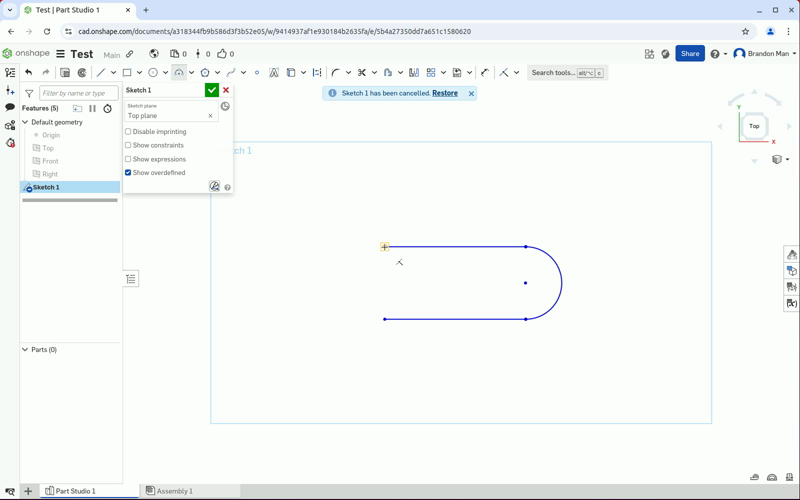
mouse_move(384, 319)
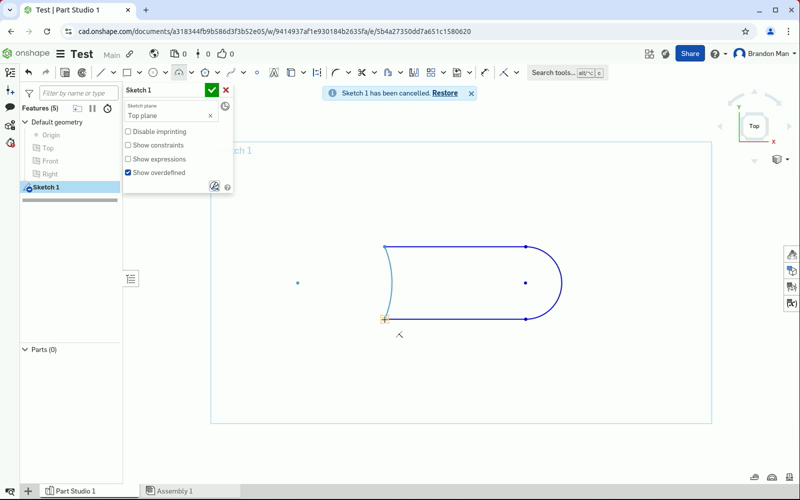
click(384, 319)
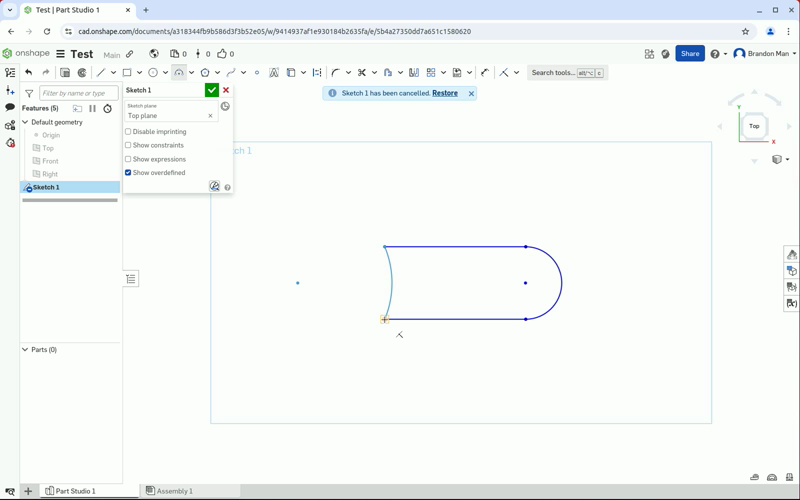
key_down(shift)
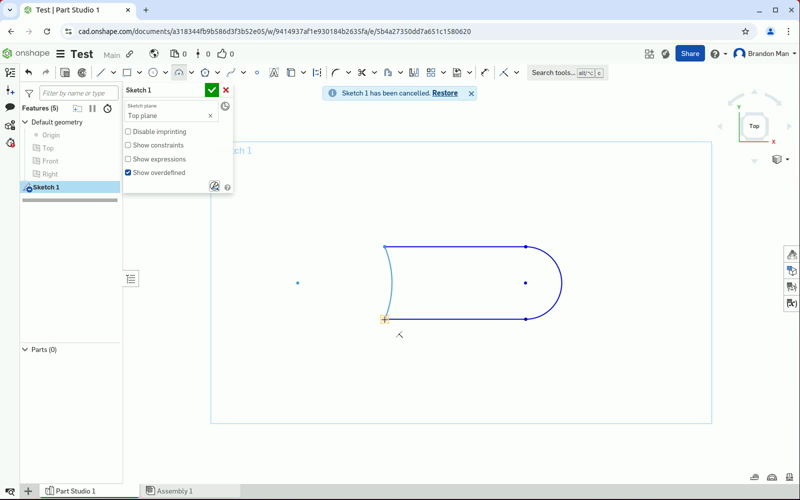
mouse_move(348, 282)
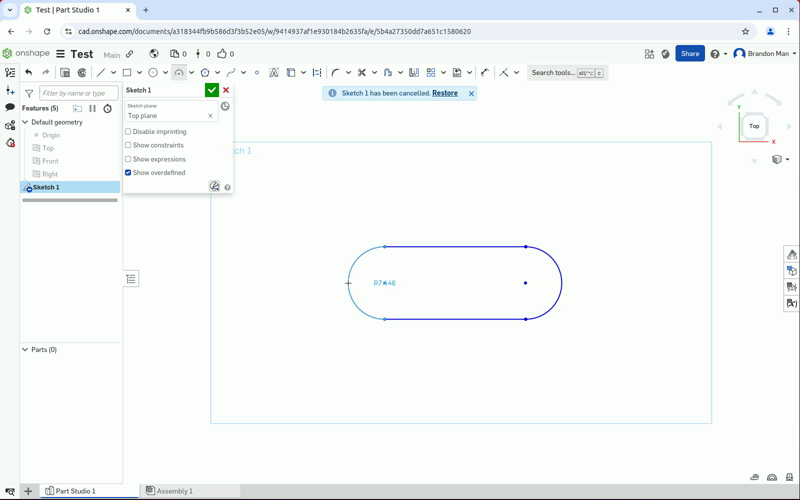
click(348, 282)
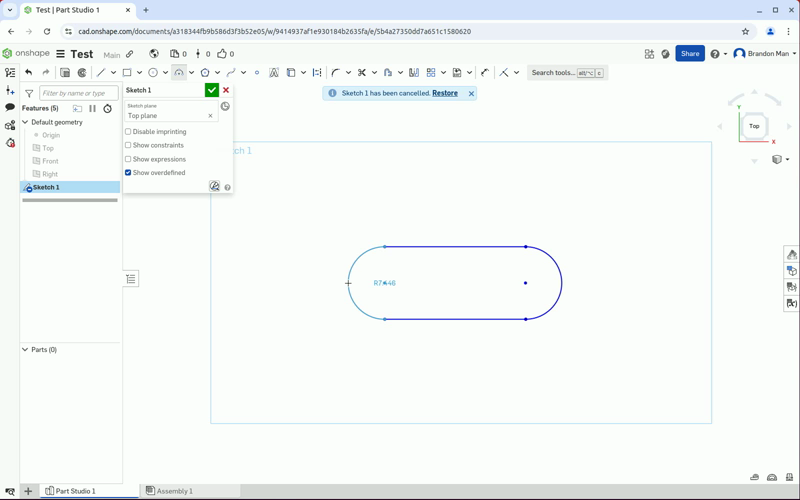
key_up(shift)
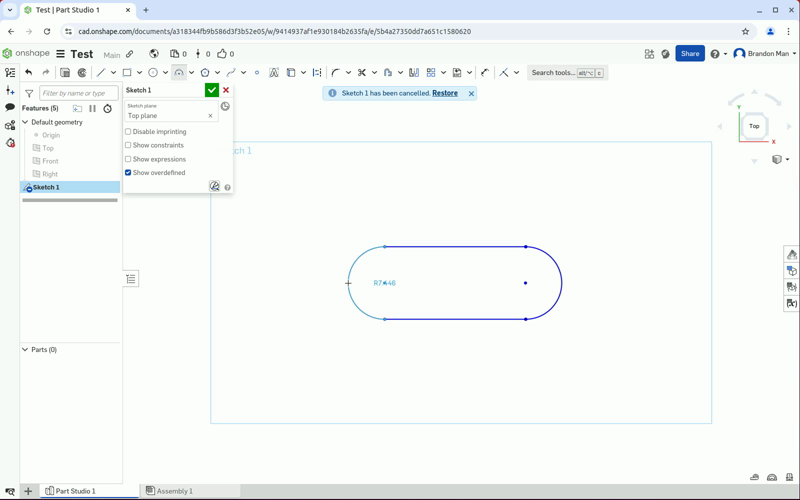
key(esc)
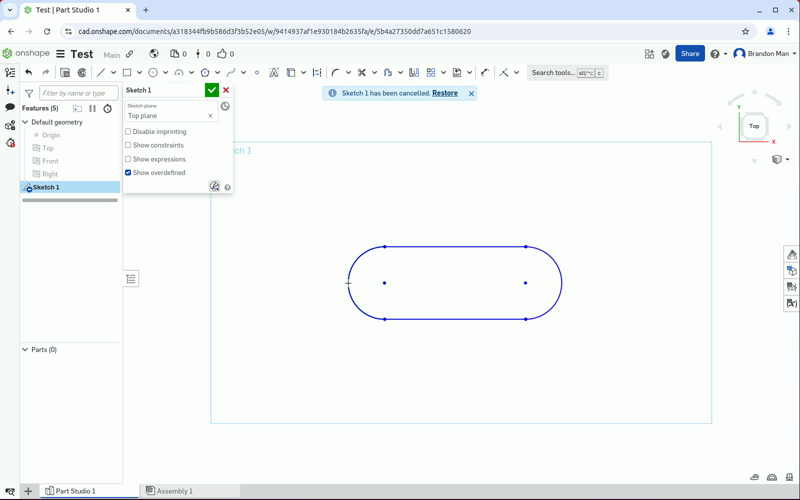
key(c)
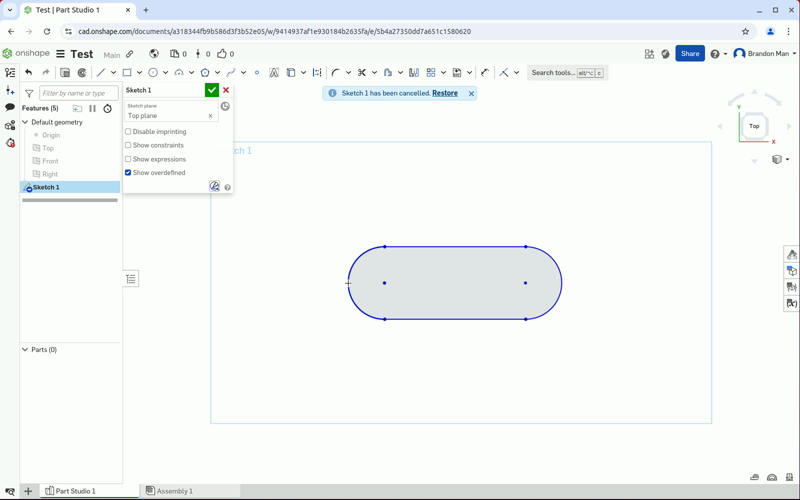
key_down(shift)
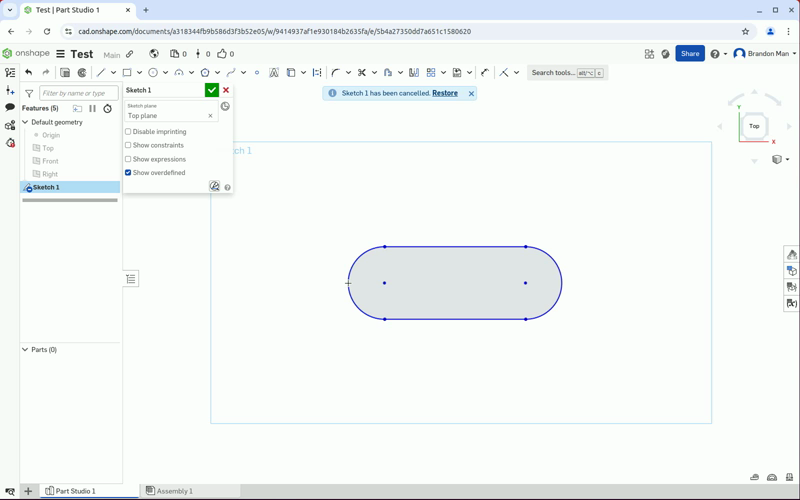
mouse_move(384, 283)
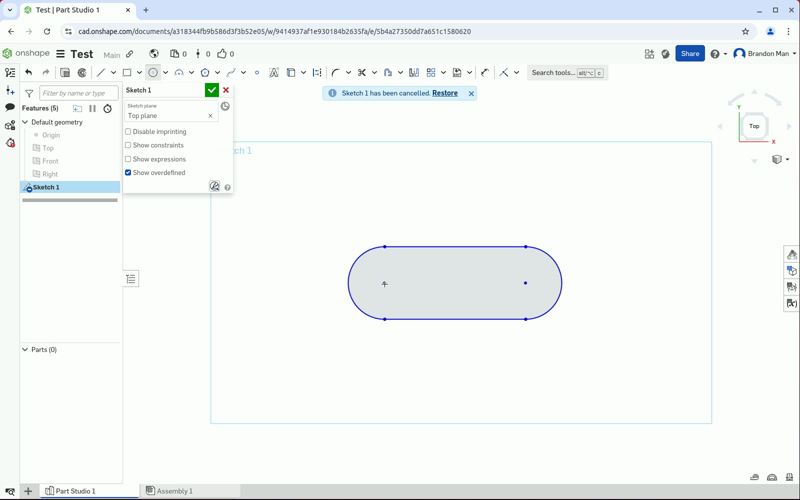
scroll(6)
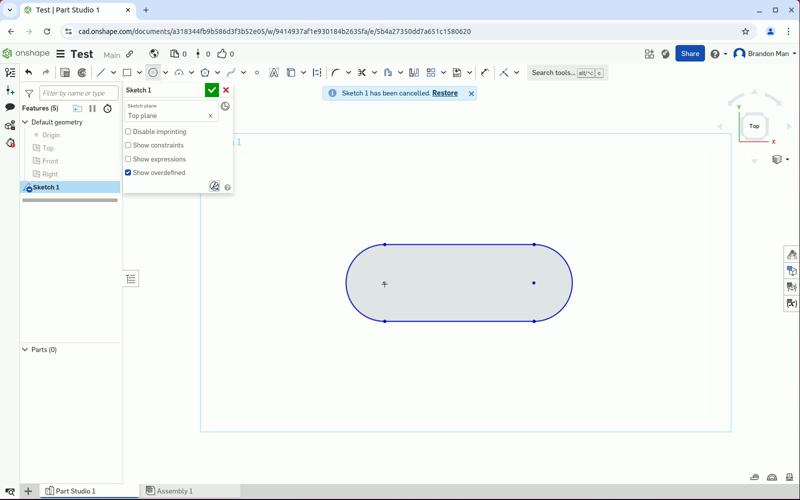
scroll(6)
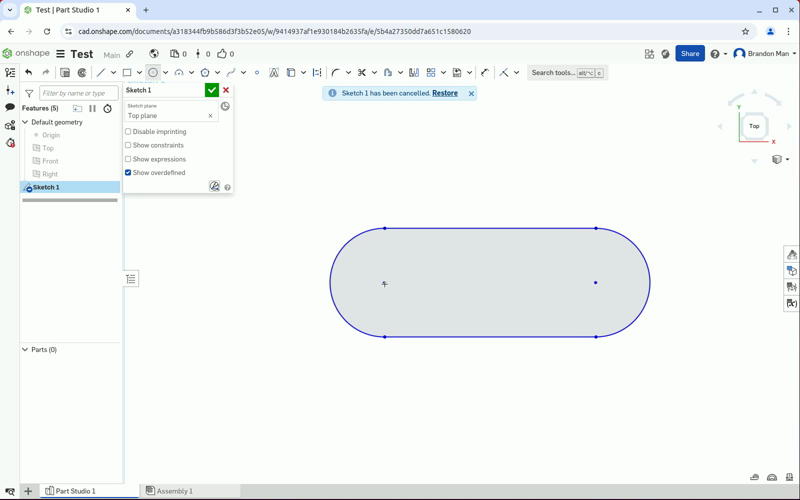
scroll(6)
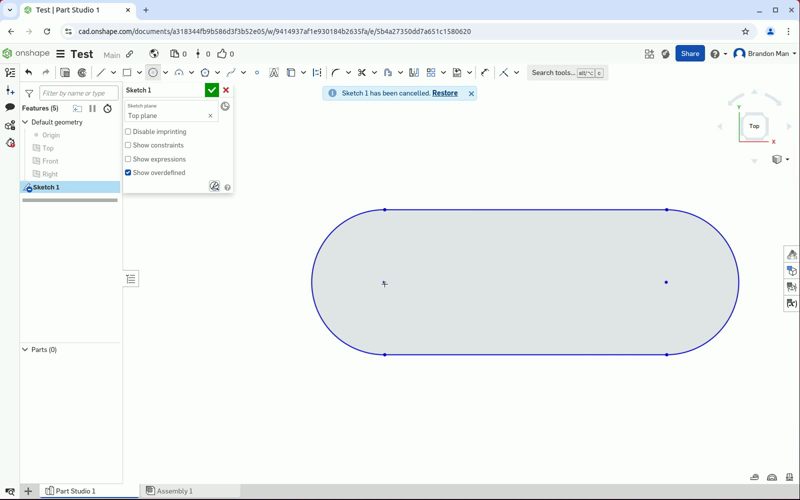
scroll(6)
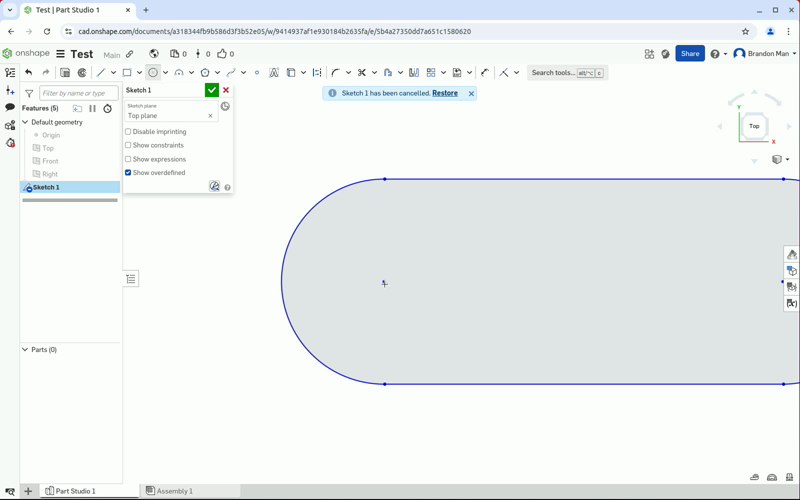
scroll(6)
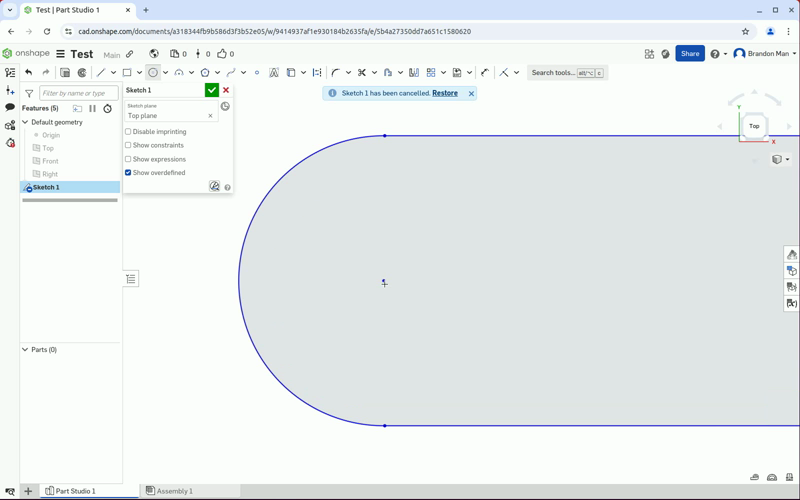
scroll(6)
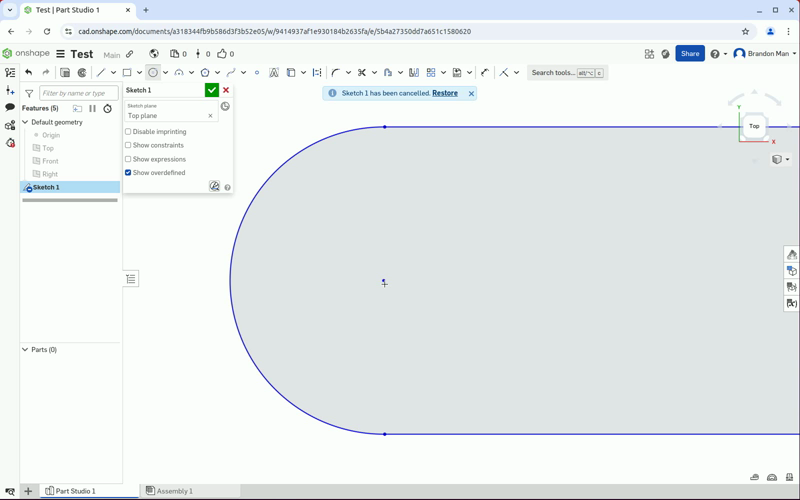
scroll(6)
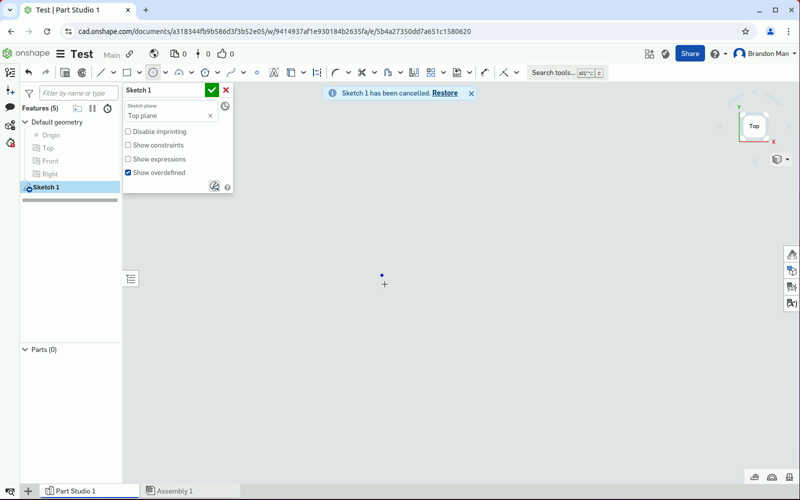
click(384, 283)
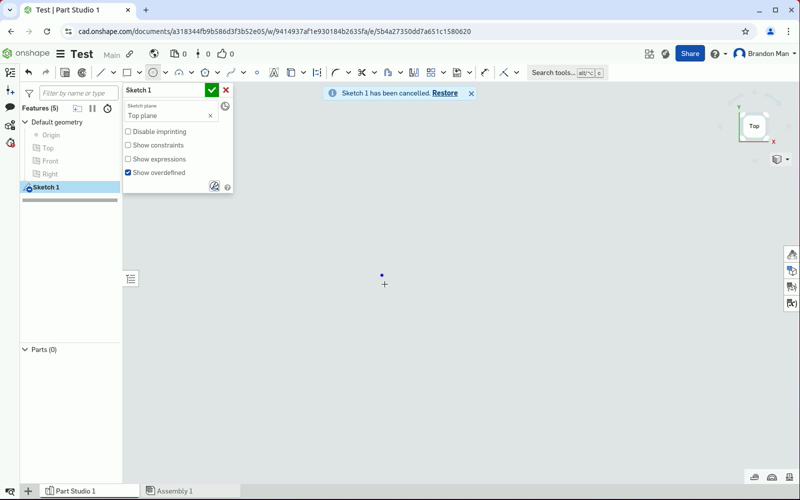
scroll(-6)
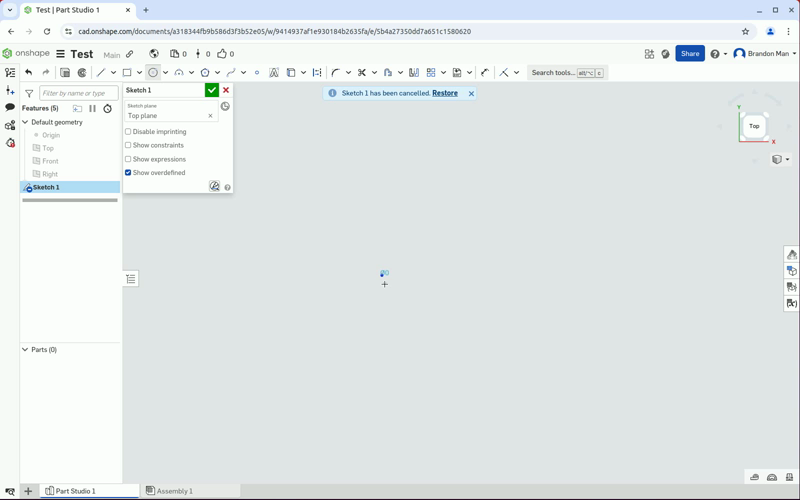
scroll(-6)
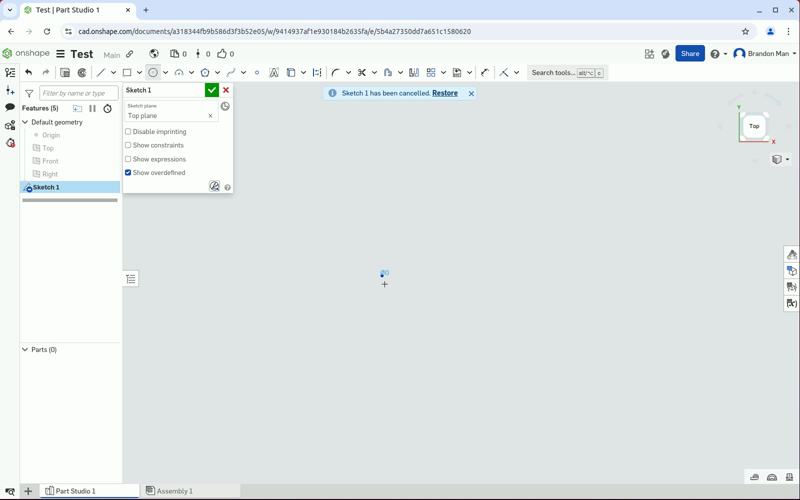
scroll(-6)
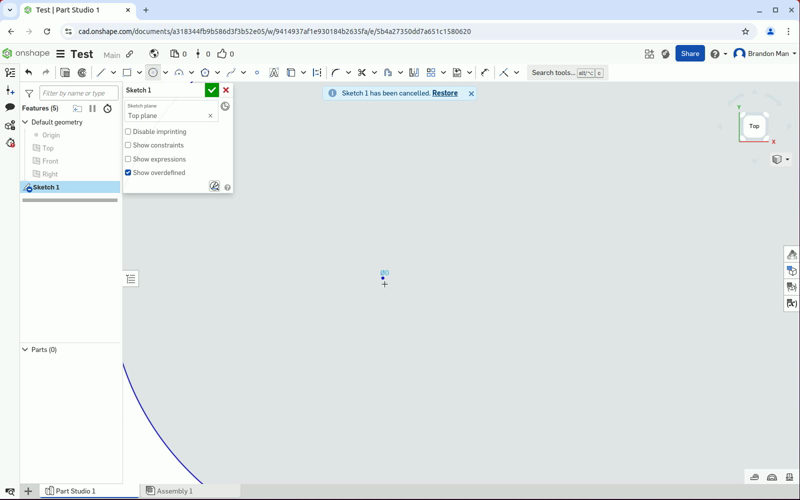
scroll(-6)
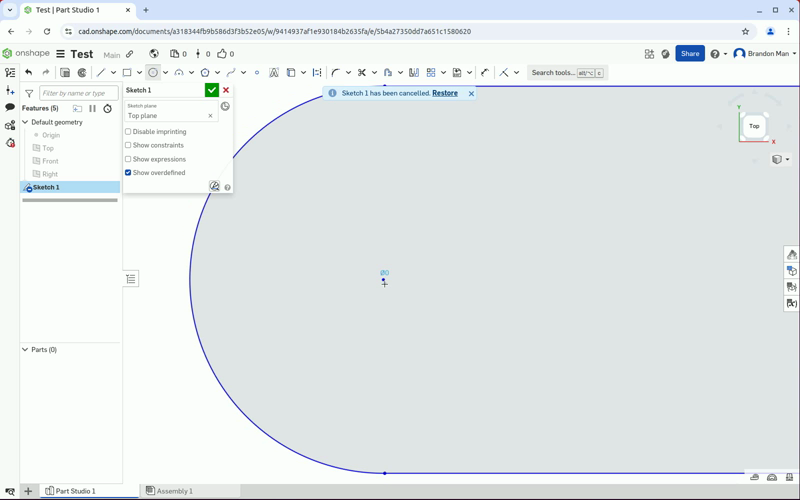
scroll(-6)
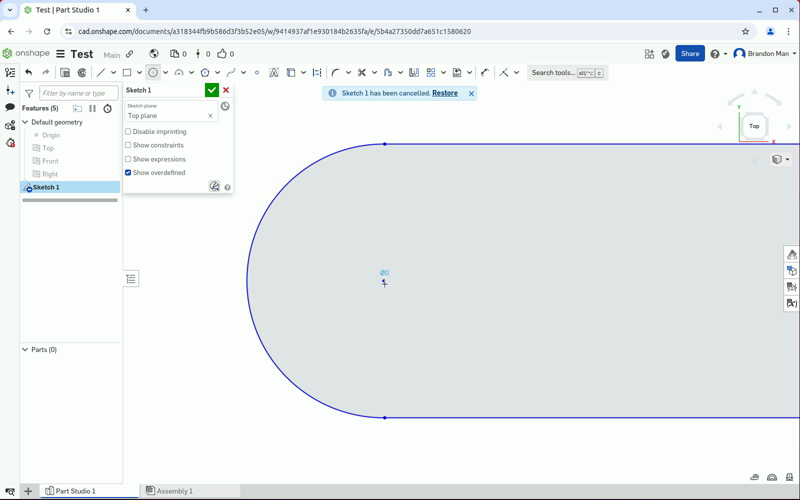
scroll(-6)
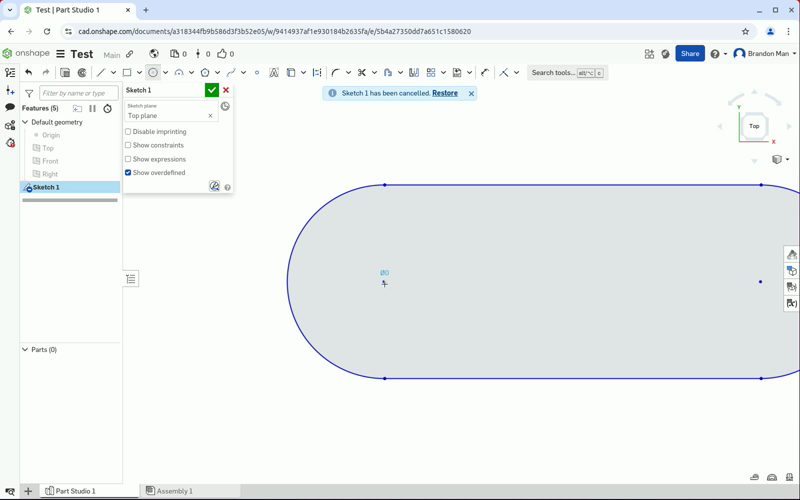
scroll(-6)
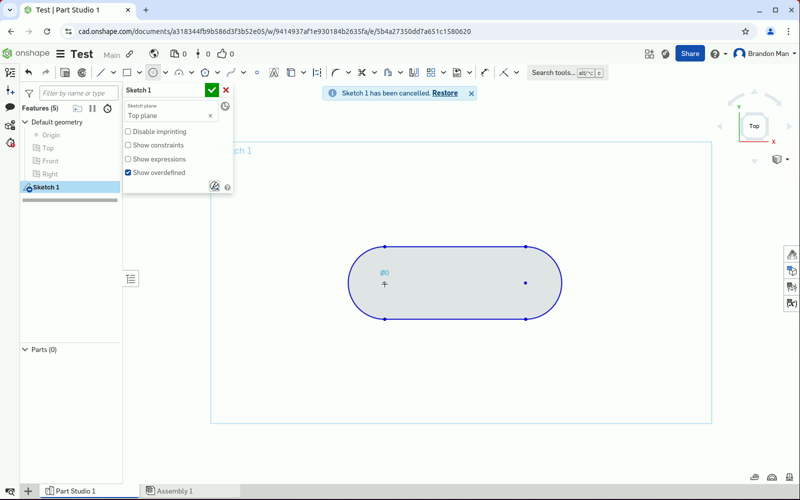
key_up(shift)
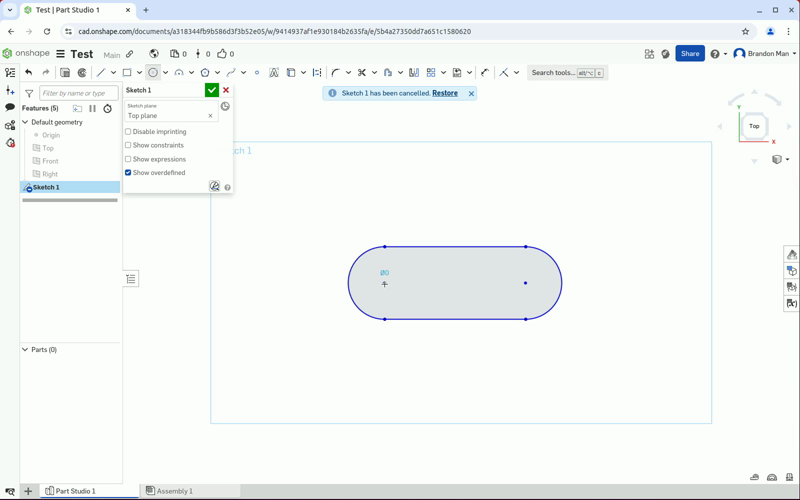
mouse_move(399, 283)
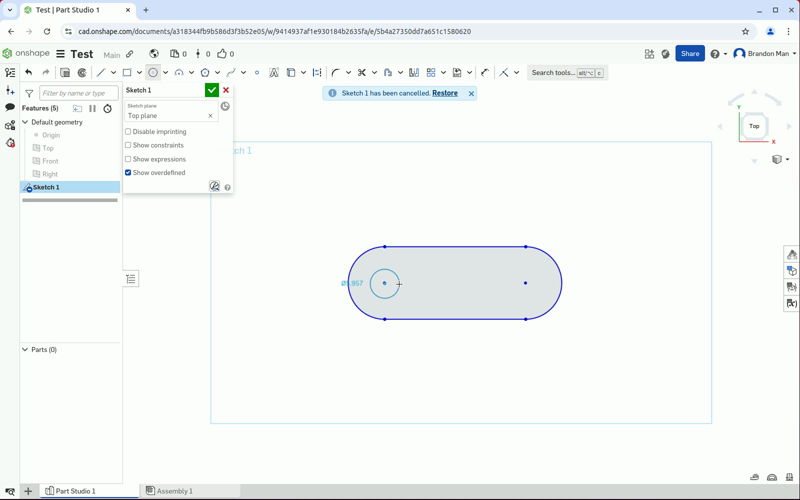
click(399, 283)
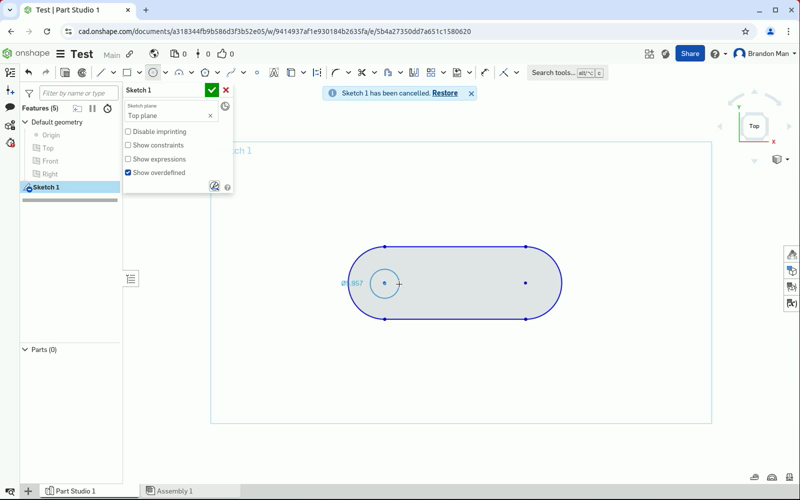
key(esc)
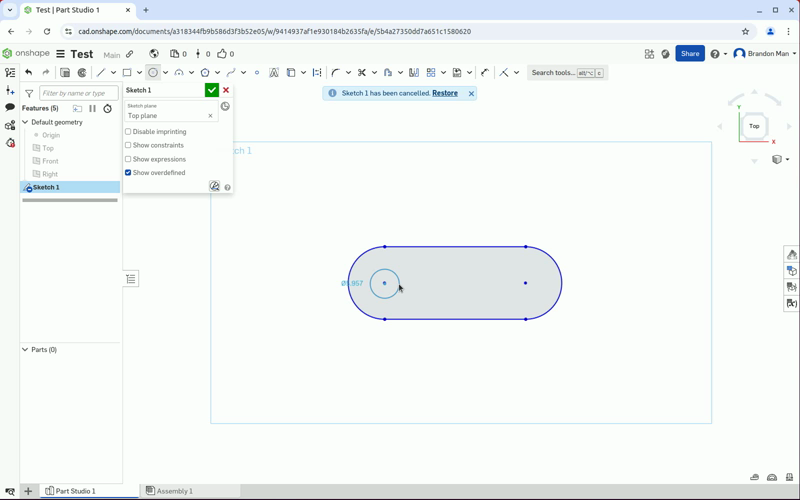
key(c)
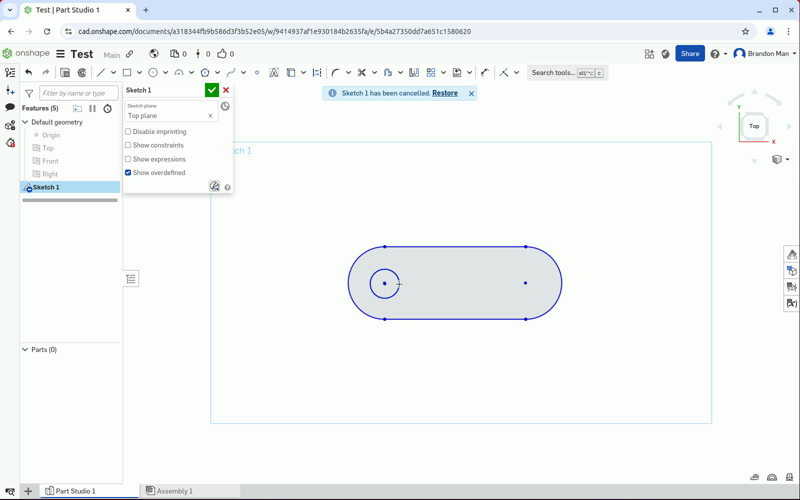
key_down(shift)
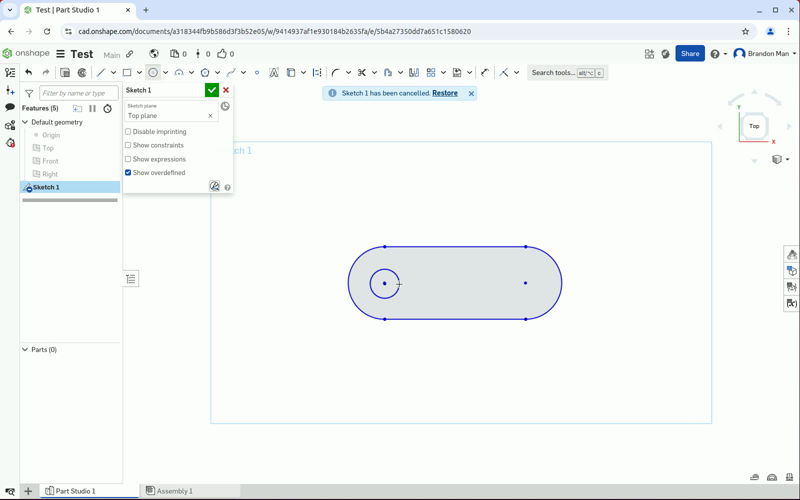
mouse_move(525, 283)
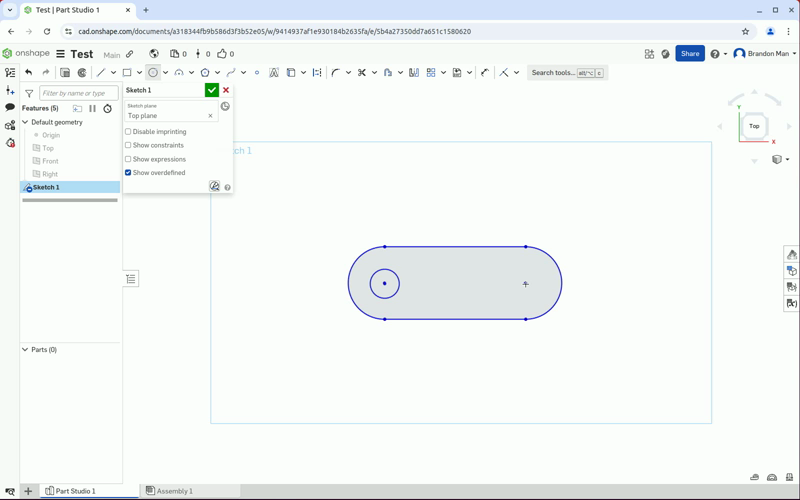
scroll(6)
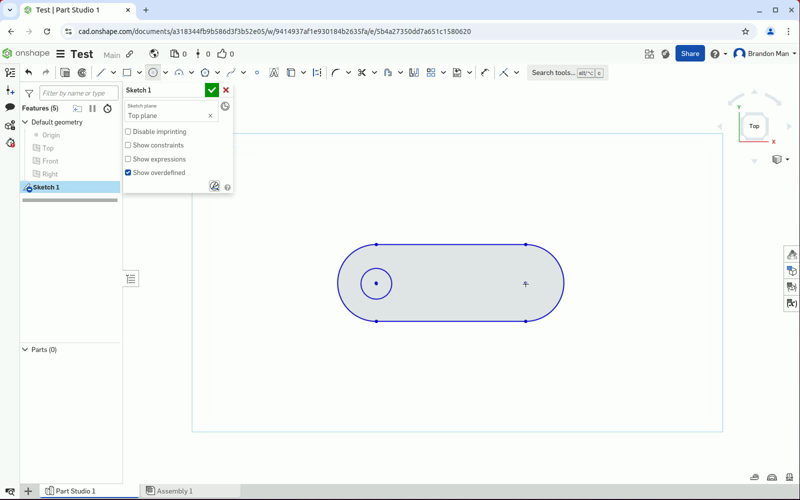
scroll(6)
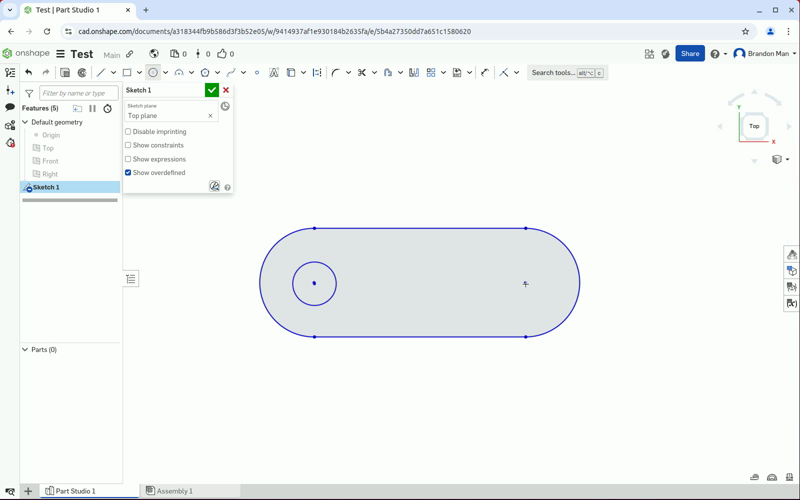
scroll(6)
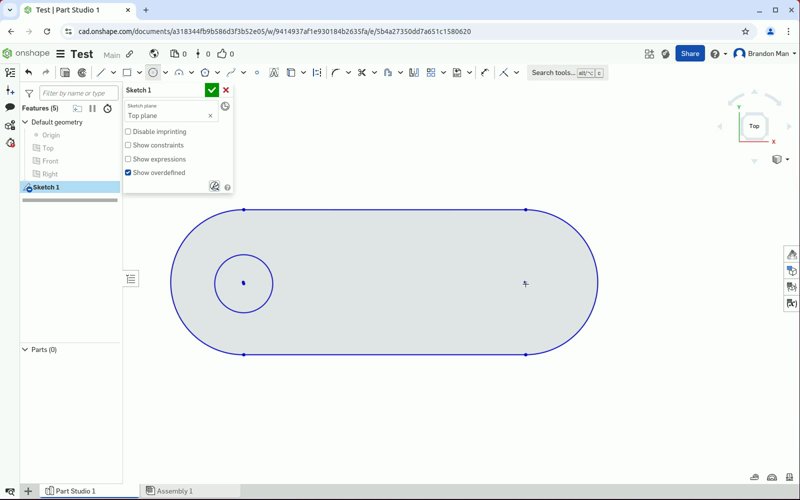
scroll(6)
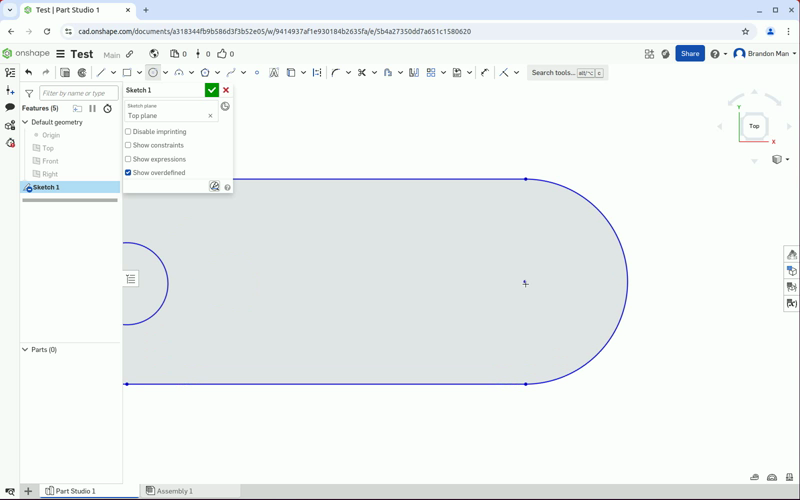
scroll(6)
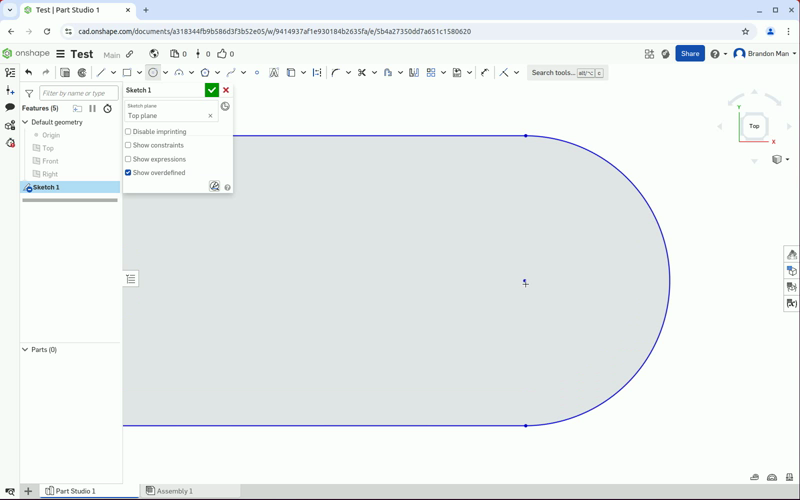
scroll(6)
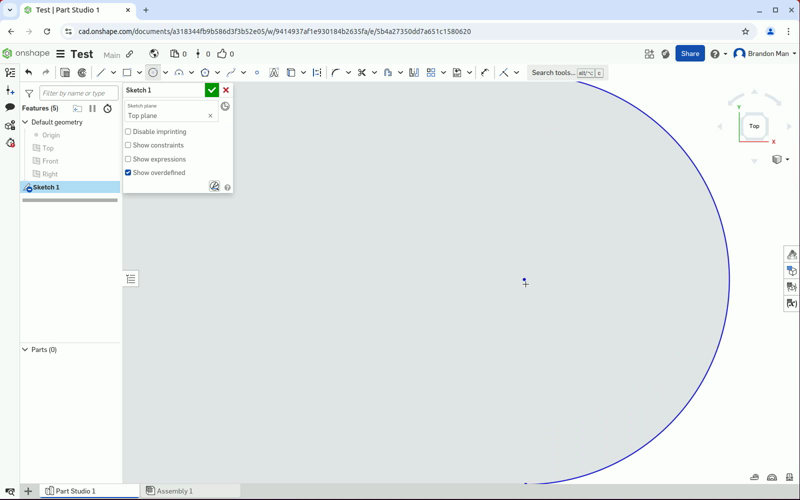
scroll(6)
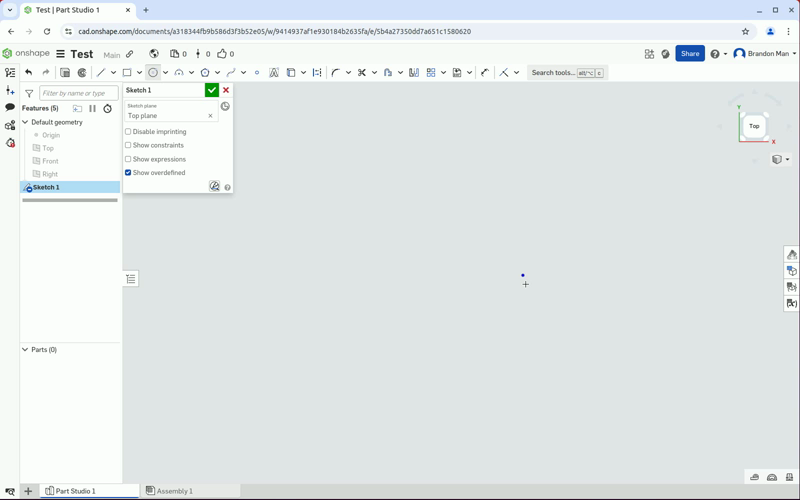
click(525, 283)
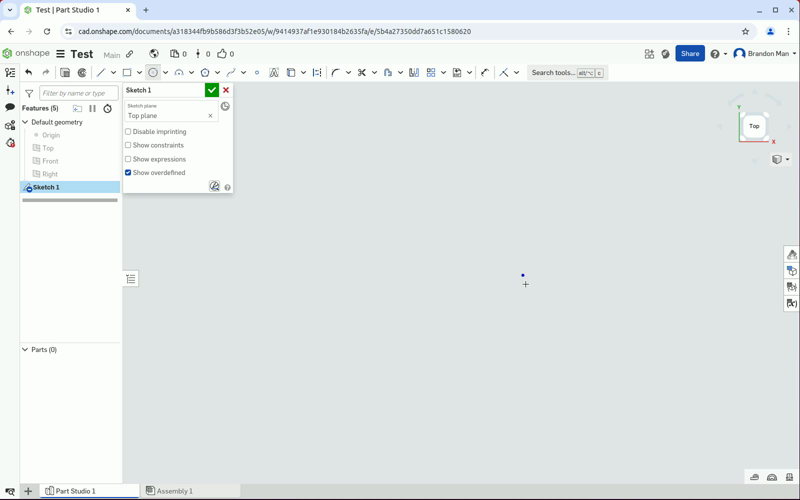
scroll(-6)
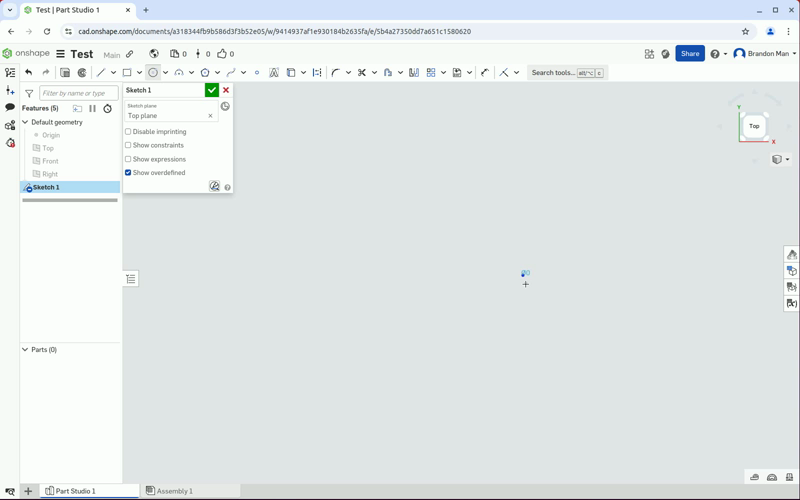
scroll(-6)
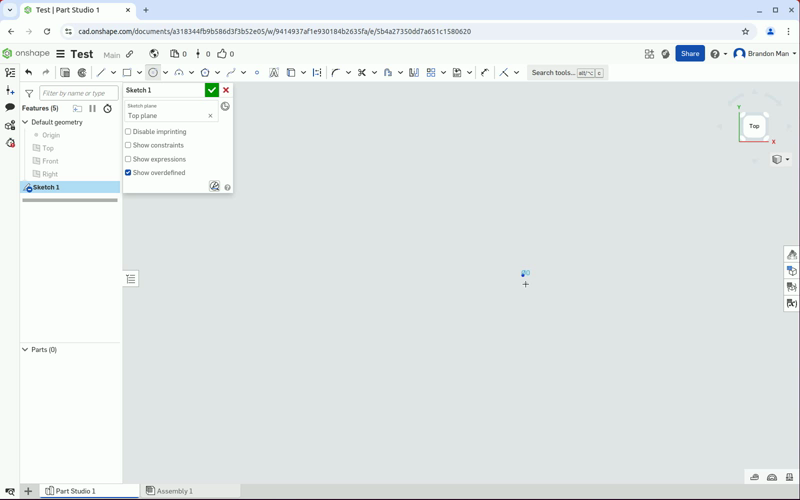
scroll(-6)
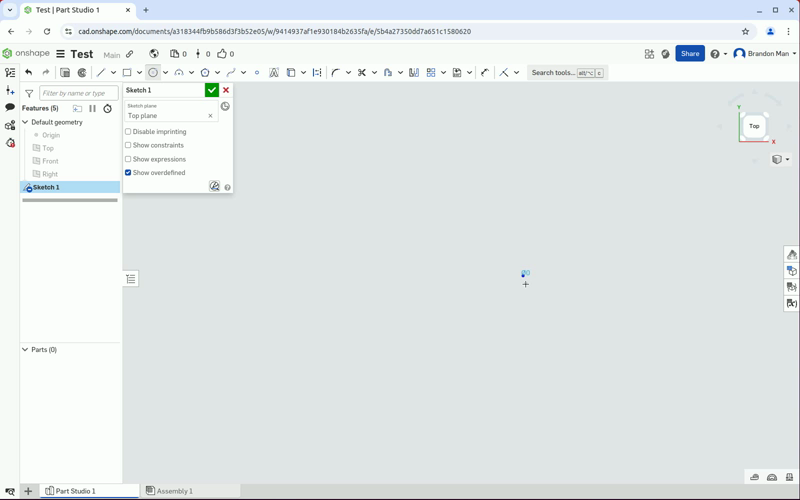
scroll(-6)
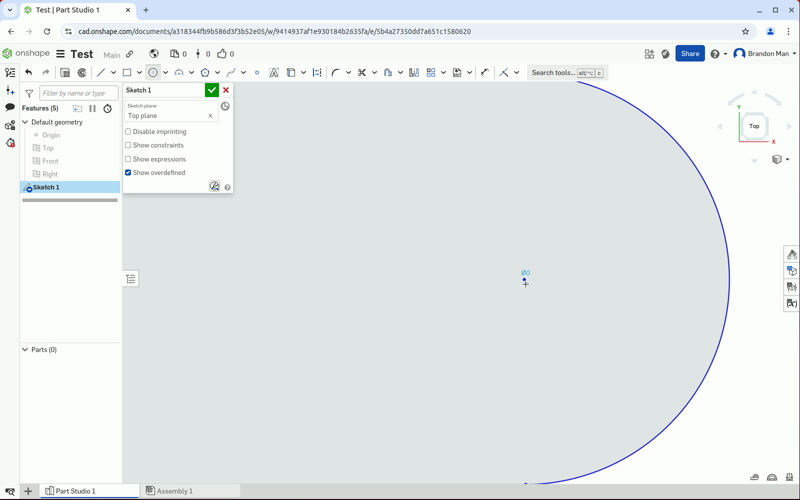
scroll(-6)
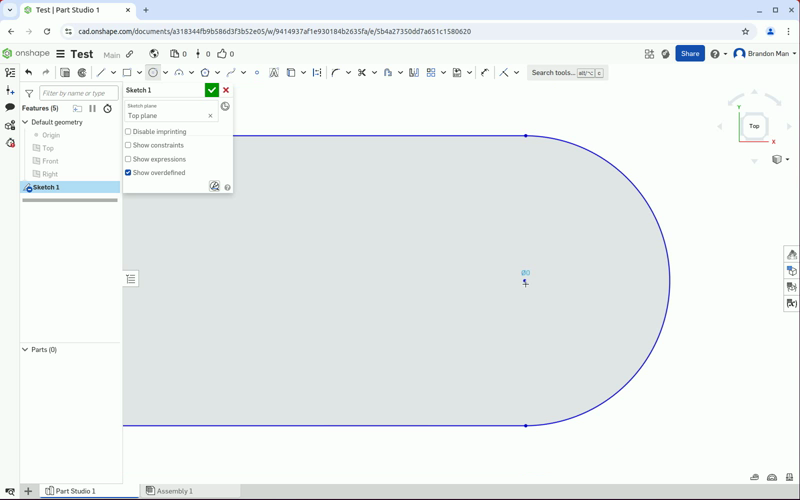
scroll(-6)
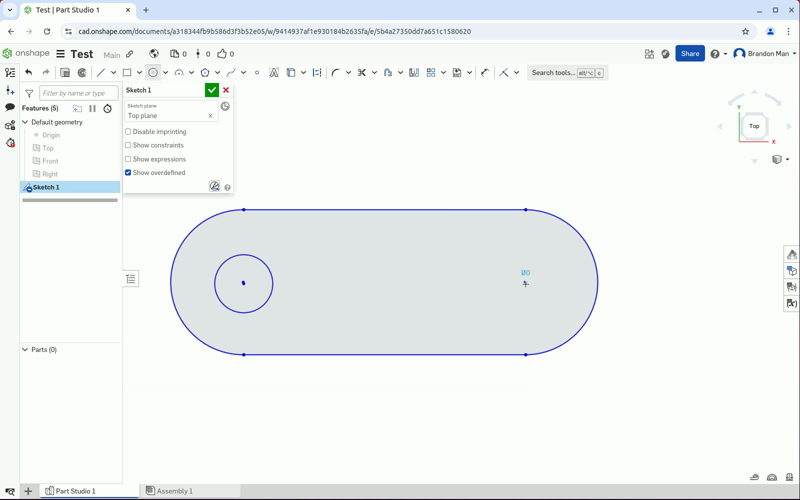
scroll(-6)
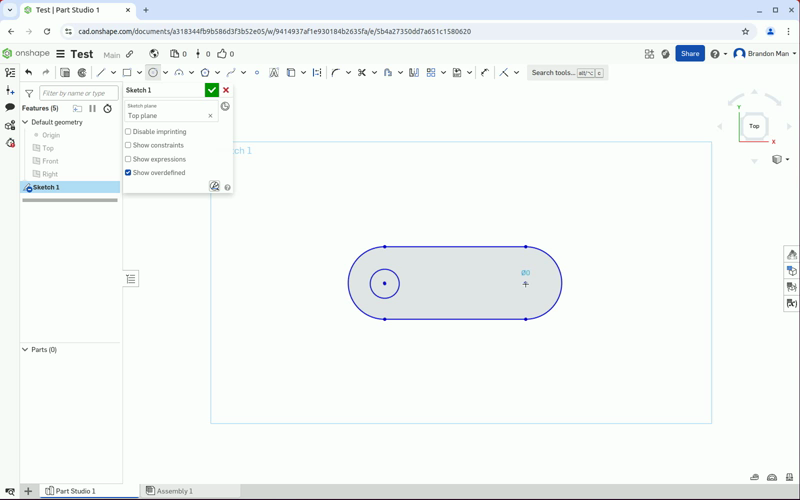
key_up(shift)
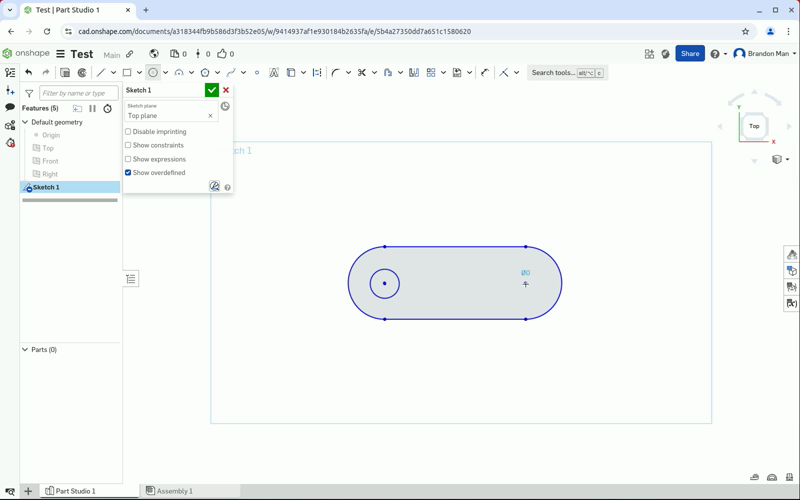
mouse_move(542, 283)
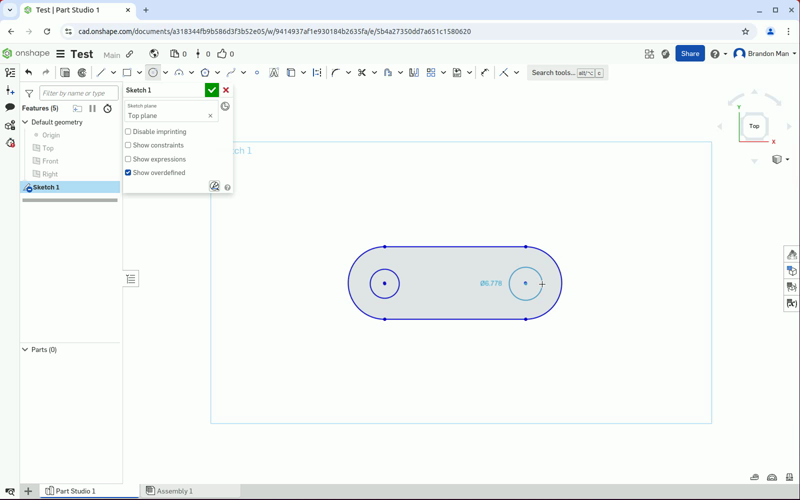
click(542, 283)
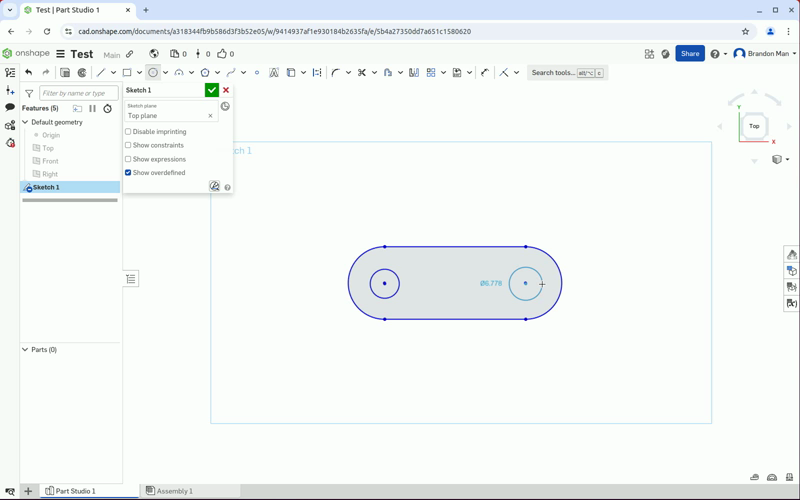
key(esc)
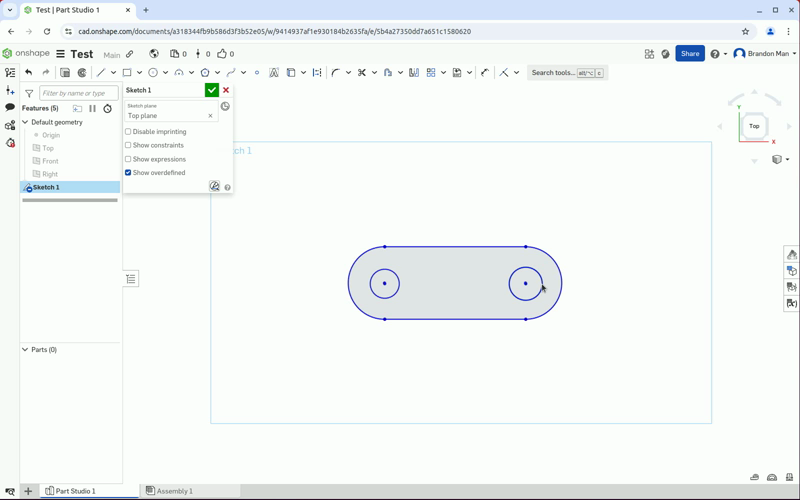
mouse_move(407, 259)
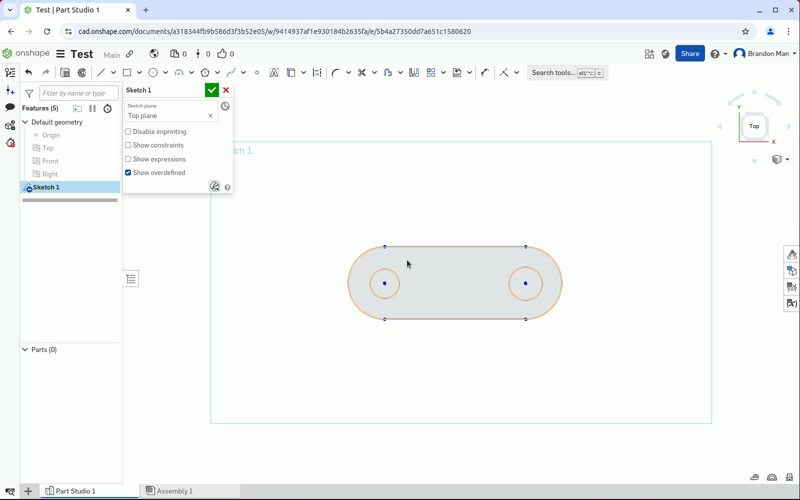
click(407, 259)
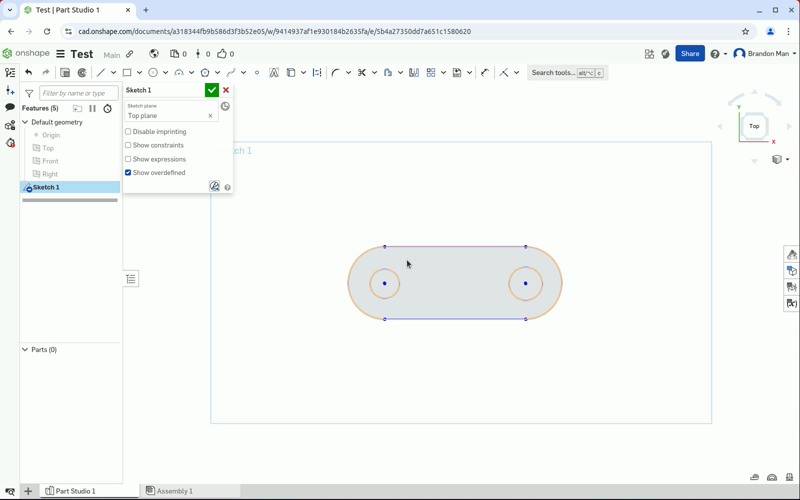
mouse_move(73, 352)
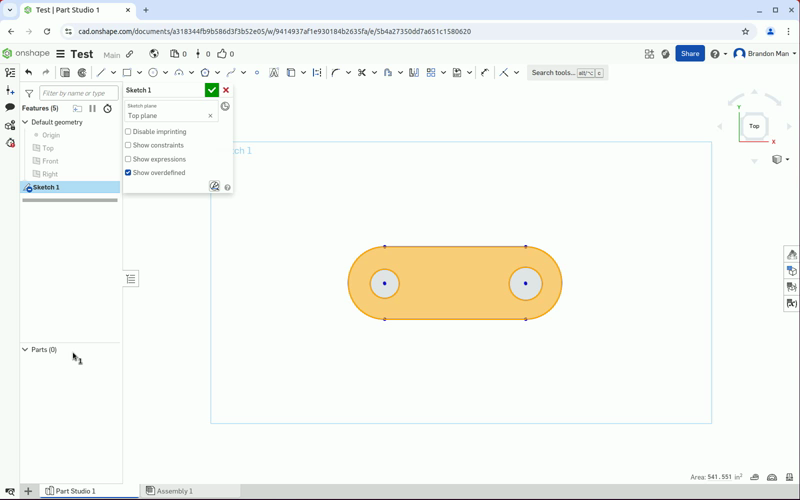
key(shift+y)
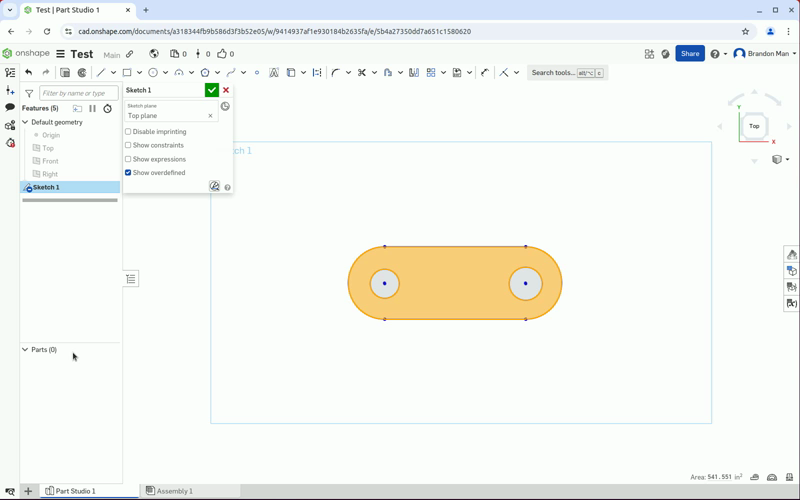
key(shift+e)
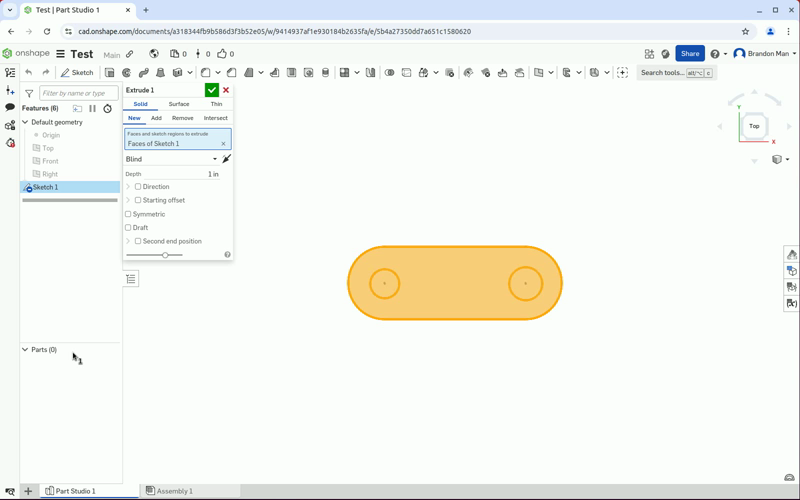
mouse_move(143, 106)
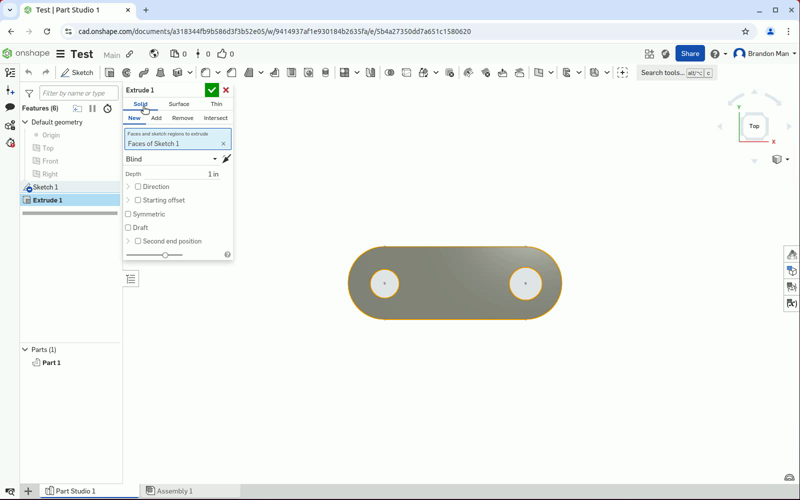
click(143, 106)
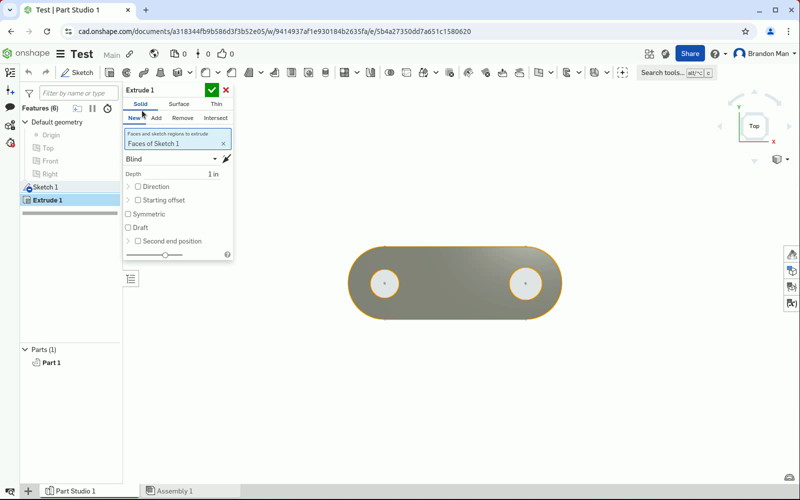
mouse_move(137, 120)
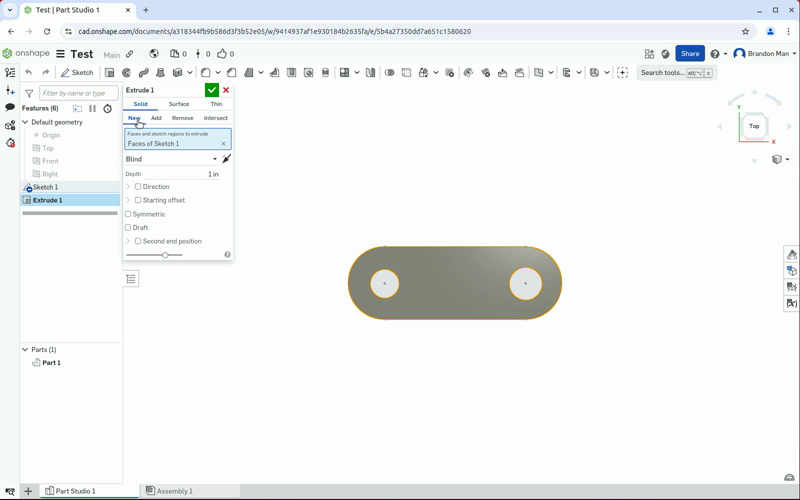
click(137, 120)
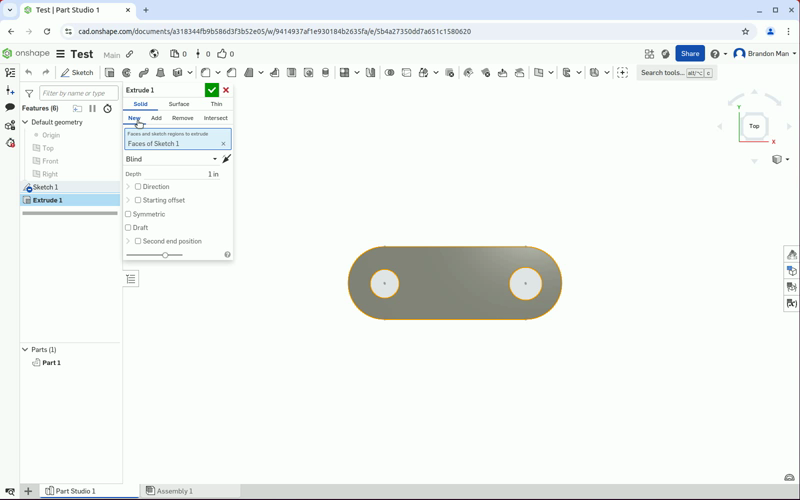
key(tab, 4)
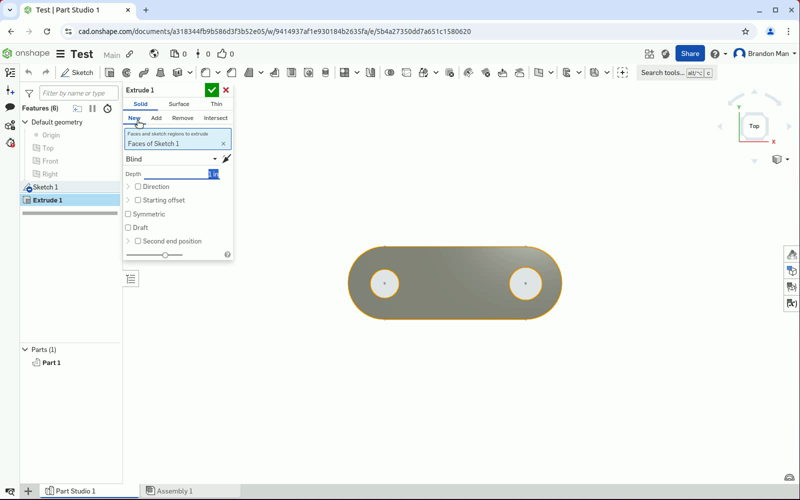
text(10.11)
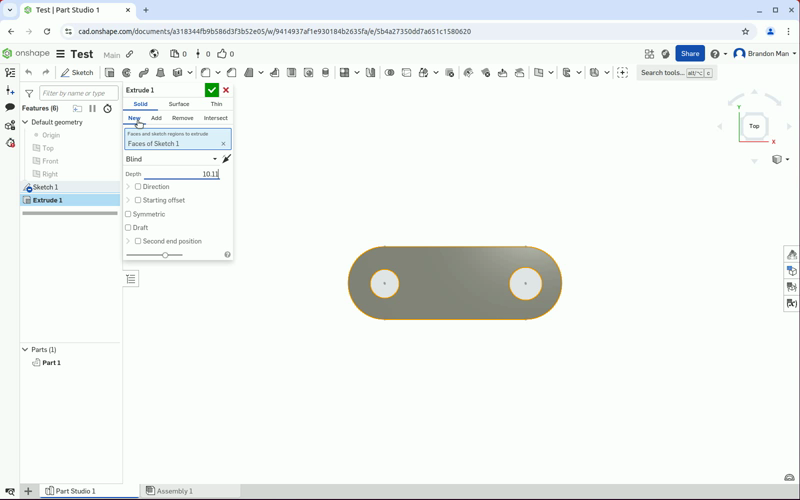
key(enter)
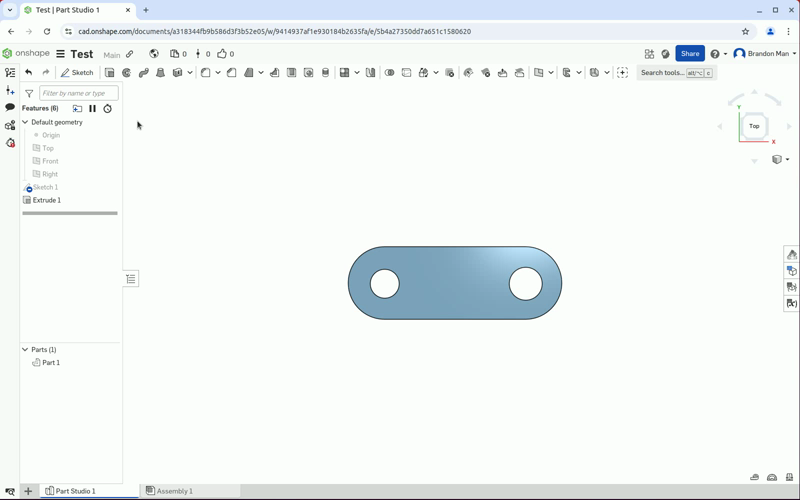
key(shift+h)
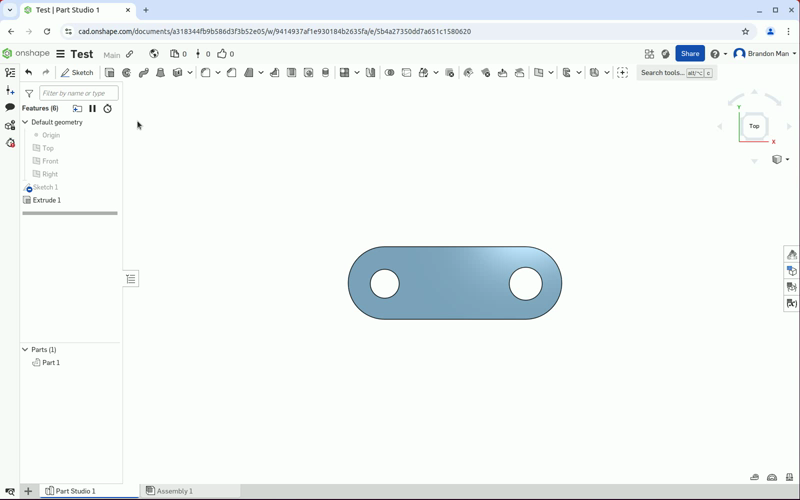
key(shift+h)
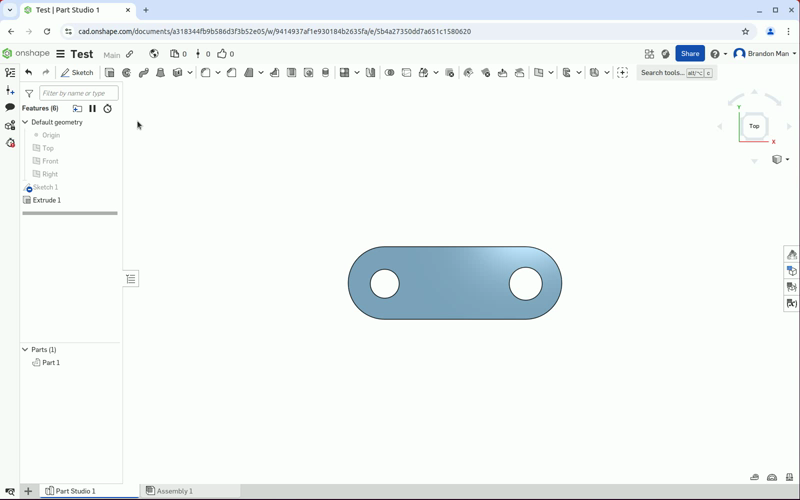
mouse_move(73, 189)
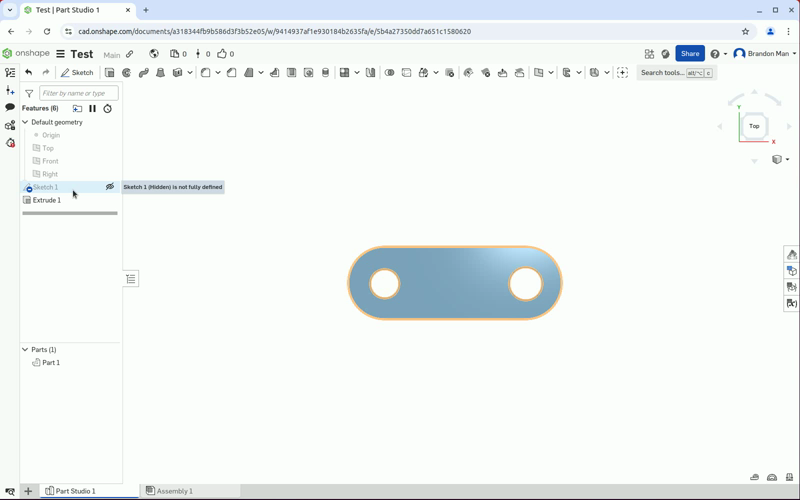
click(73, 189)
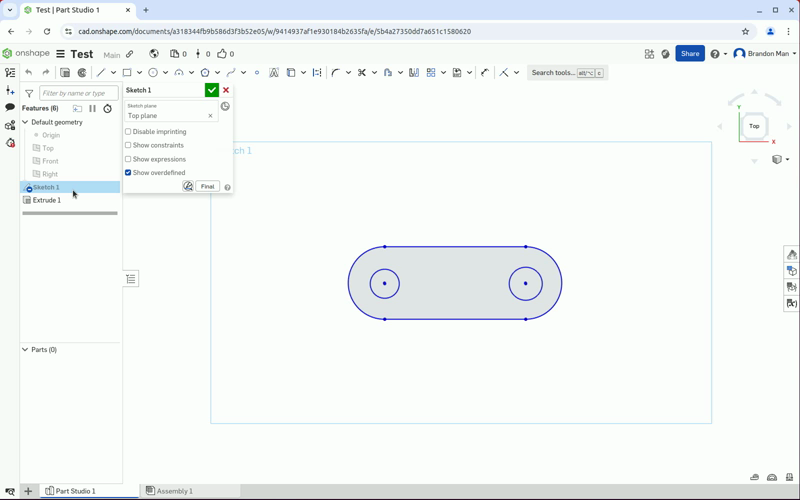
mouse_move(229, 92)
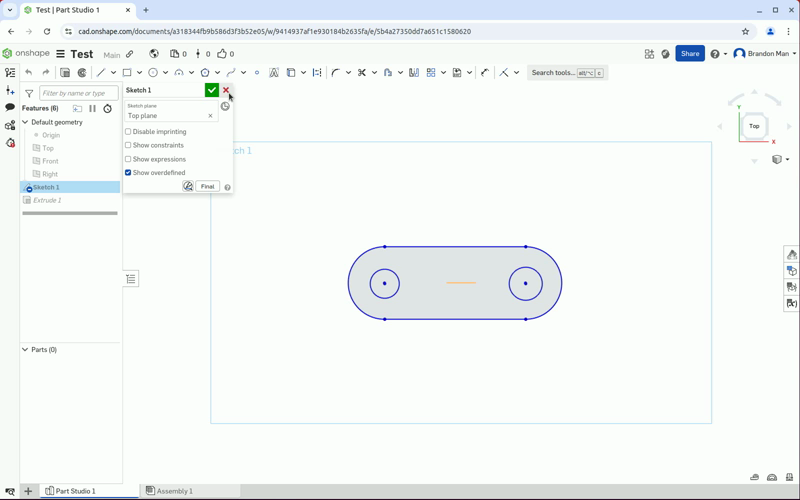
click(229, 92)
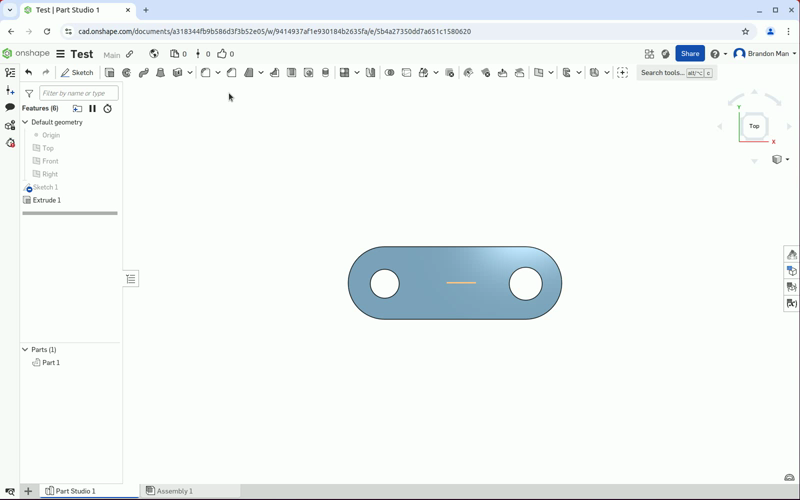
mouse_move(541, 75)
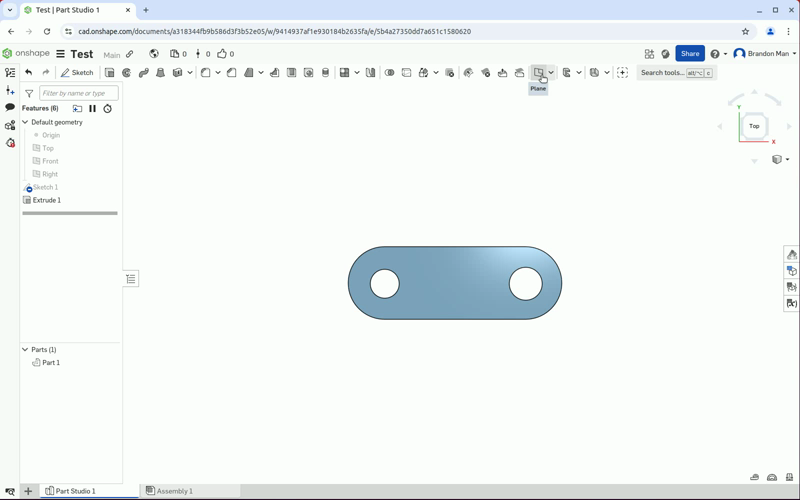
click(541, 75)
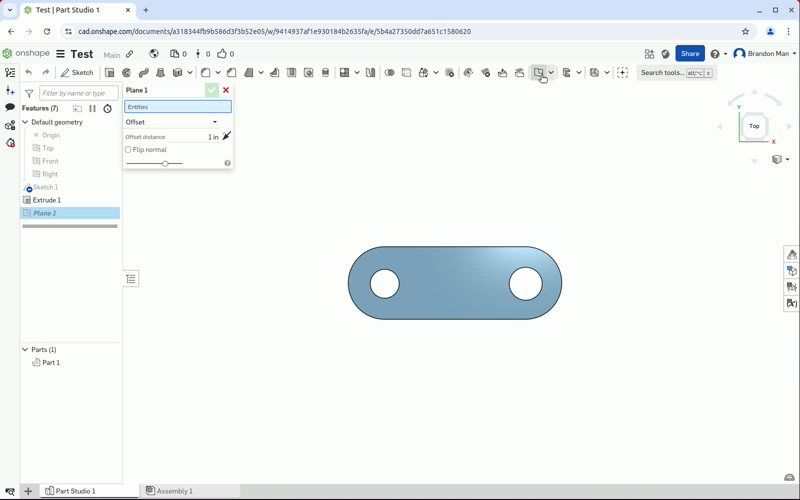
mouse_move(73, 150)
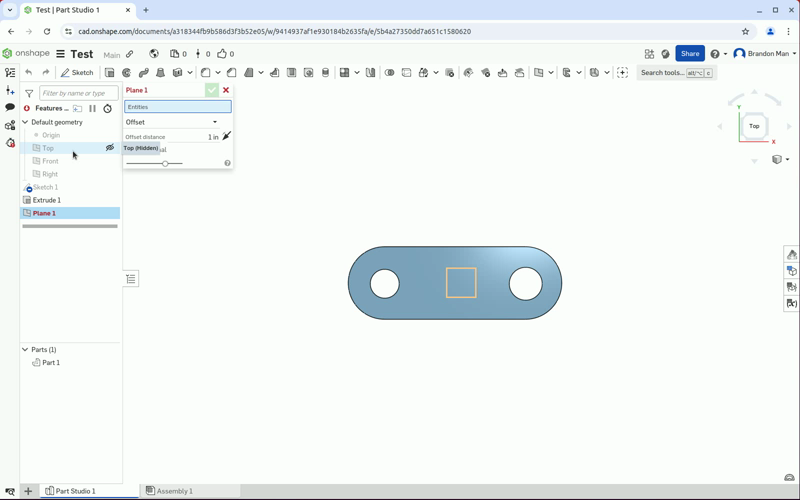
click(73, 150)
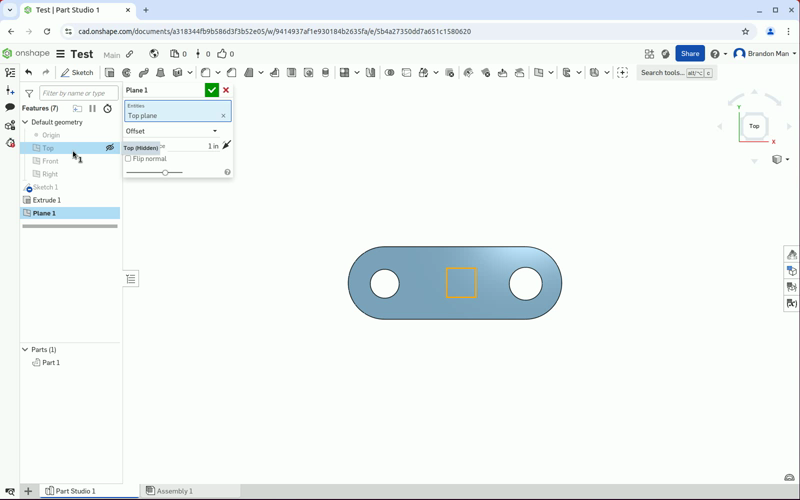
key(tab, 2)
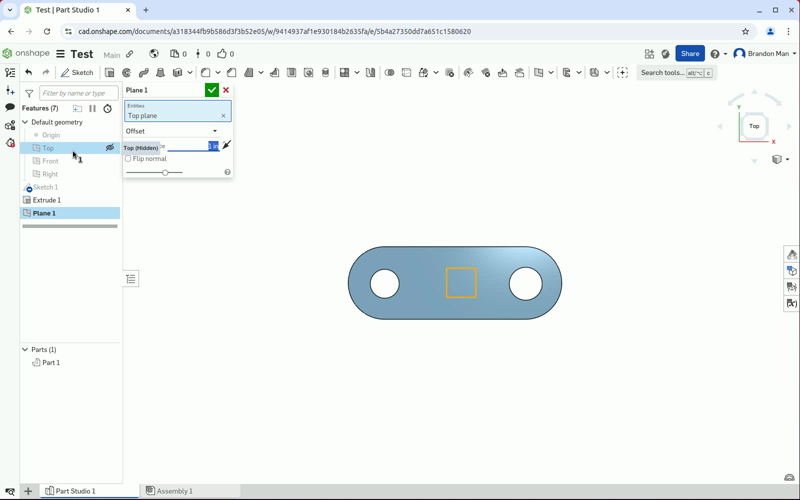
text(10.106)
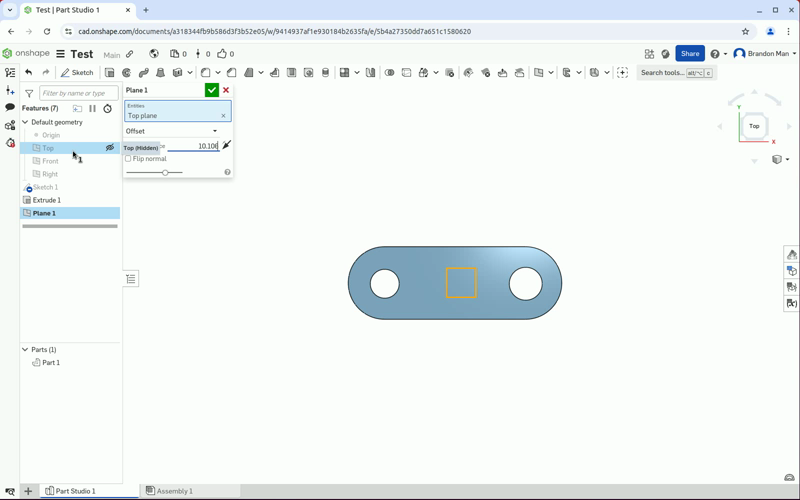
key(enter, 2)
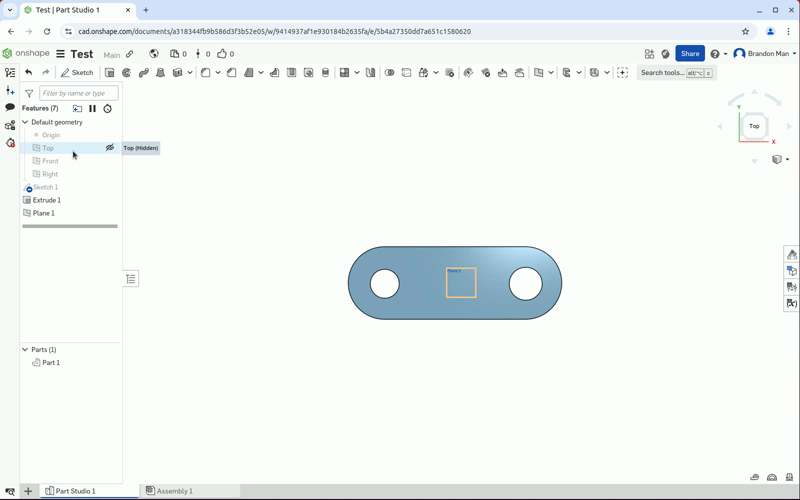
key(shift+s)
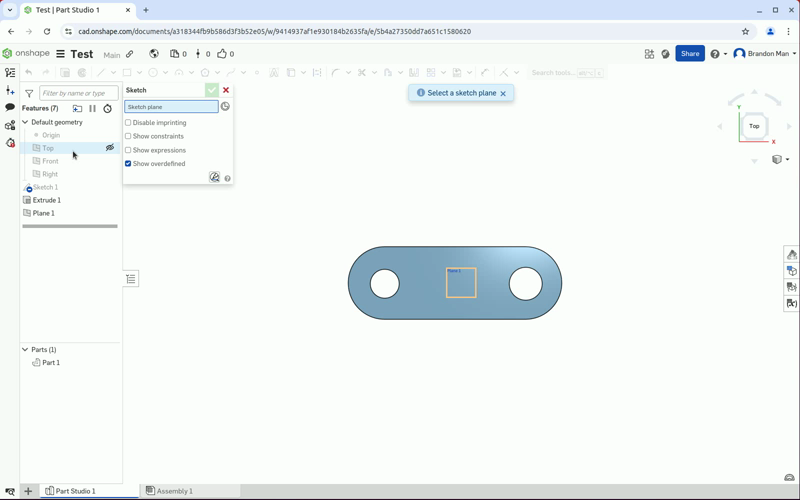
mouse_move(73, 215)
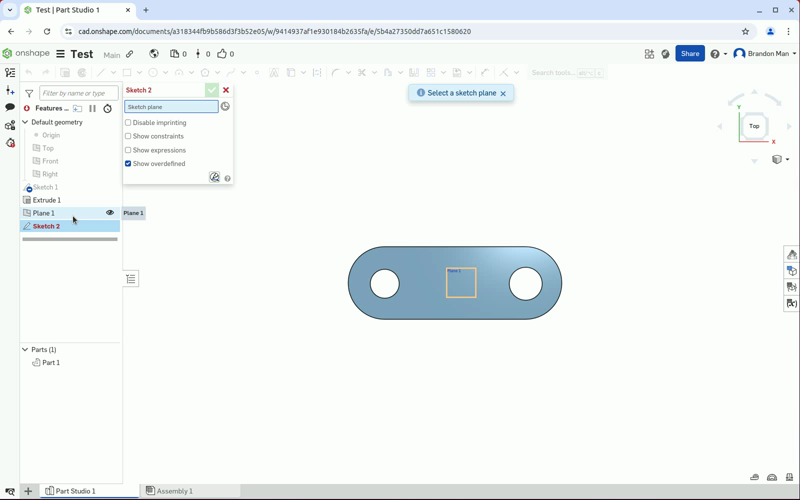
click(73, 215)
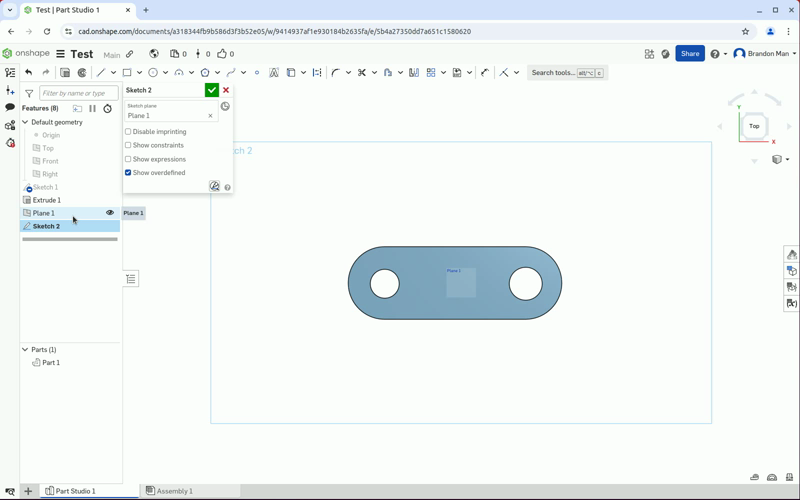
mouse_move(73, 352)
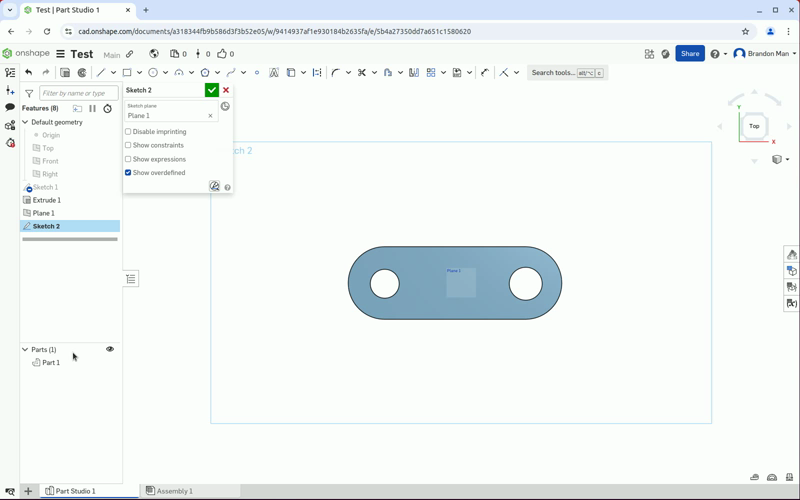
key(y)
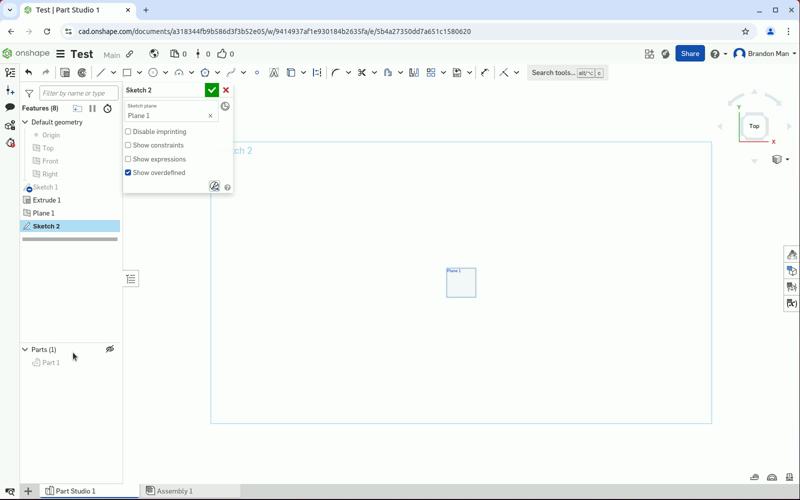
key(l)
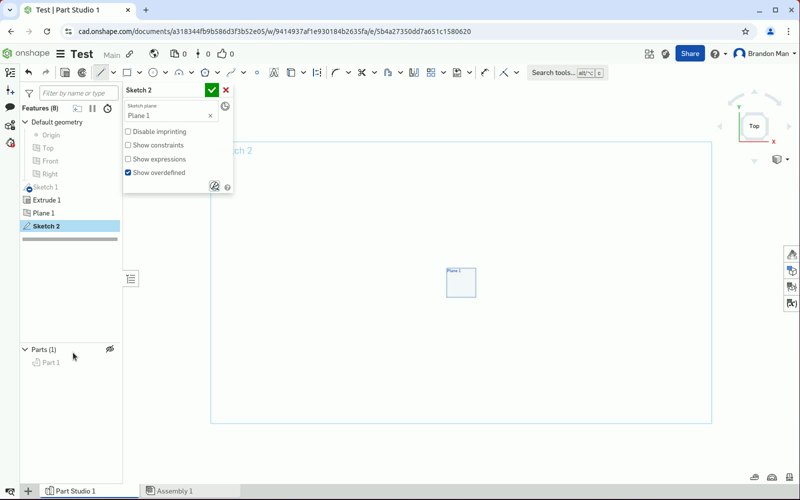
key_down(shift)
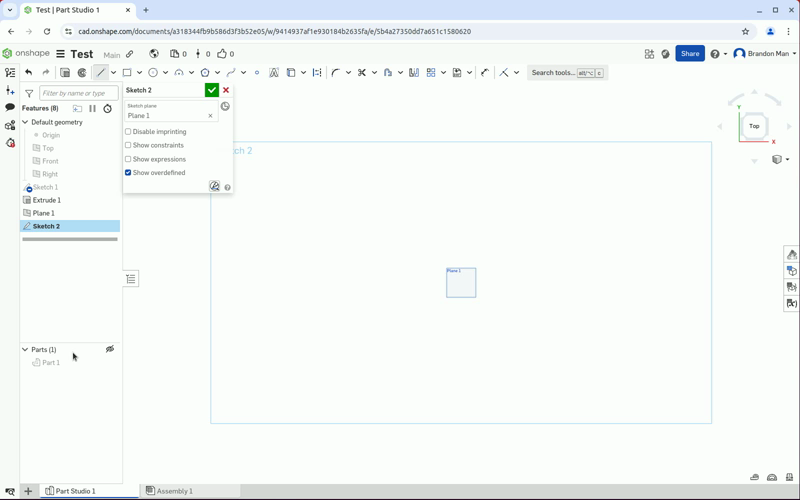
mouse_move(418, 319)
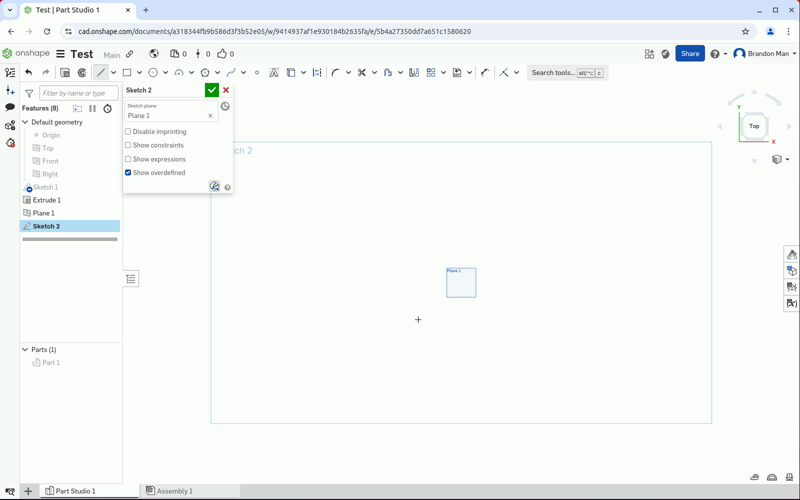
click(418, 319)
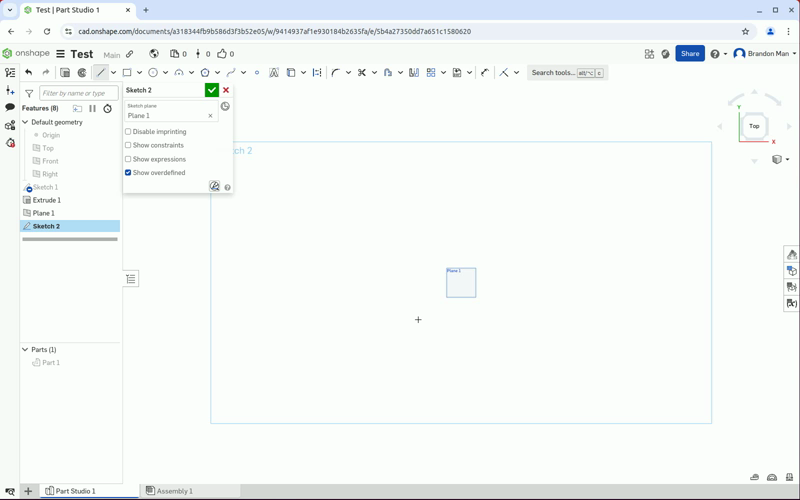
key_up(shift)
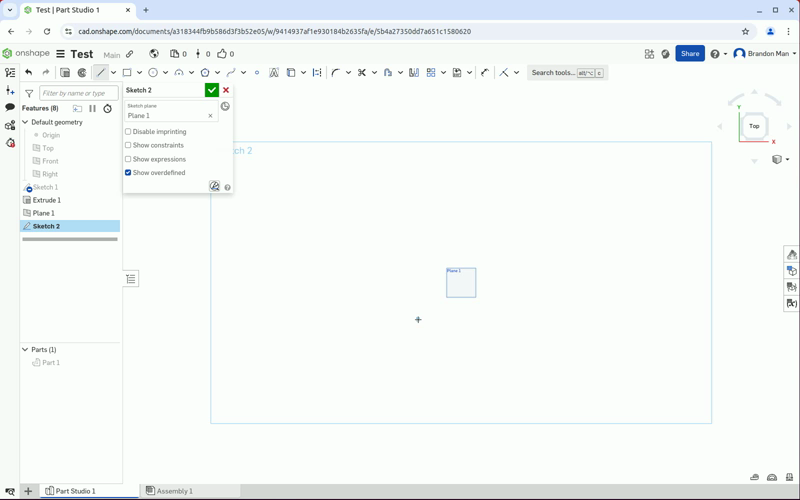
key_down(shift)
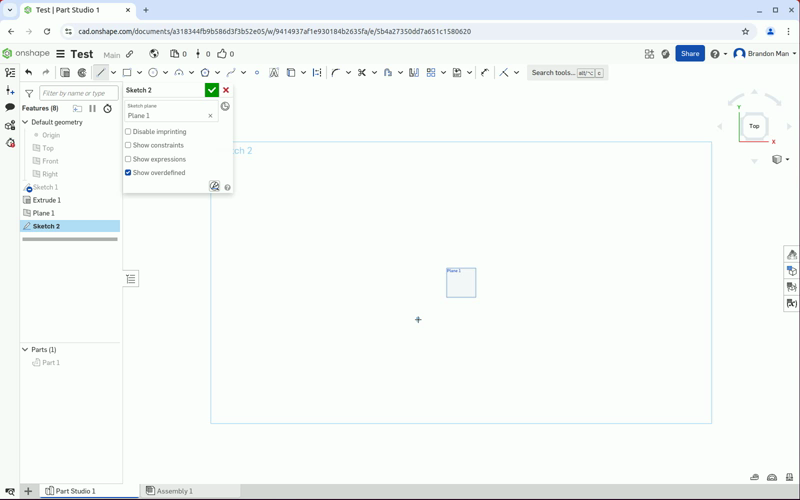
mouse_move(489, 319)
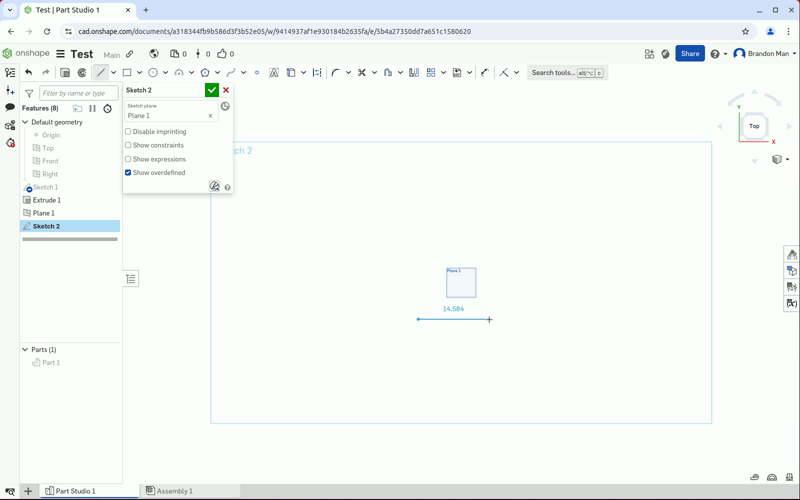
click(489, 319)
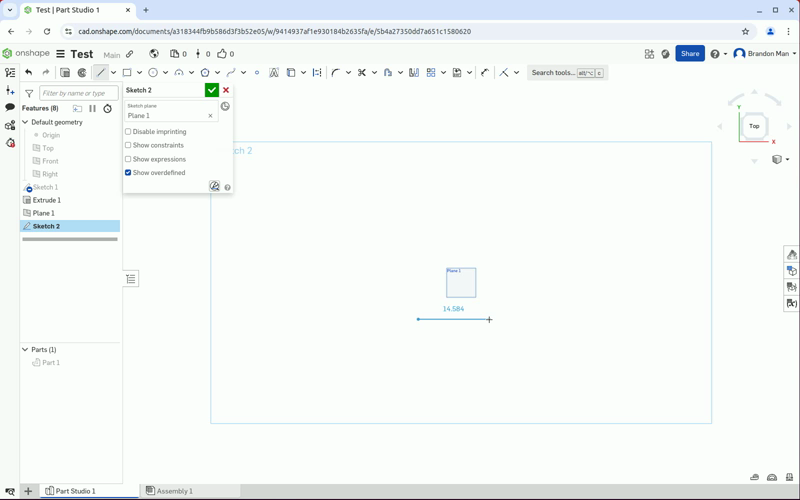
key_up(shift)
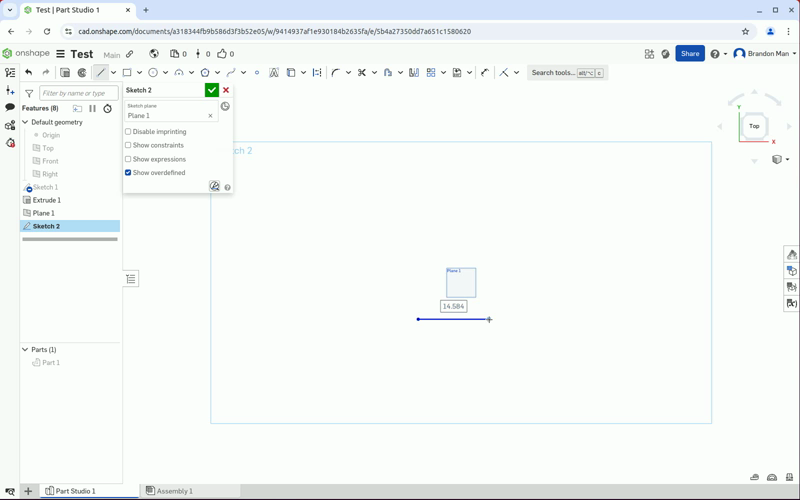
key_down(shift)
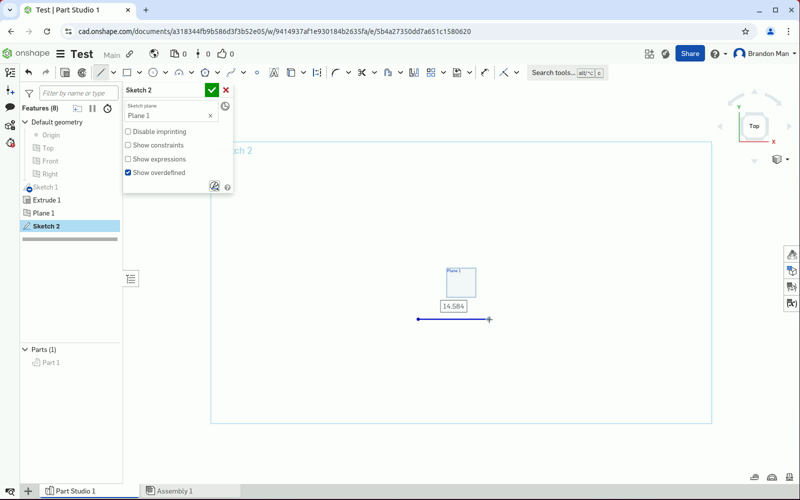
mouse_move(489, 247)
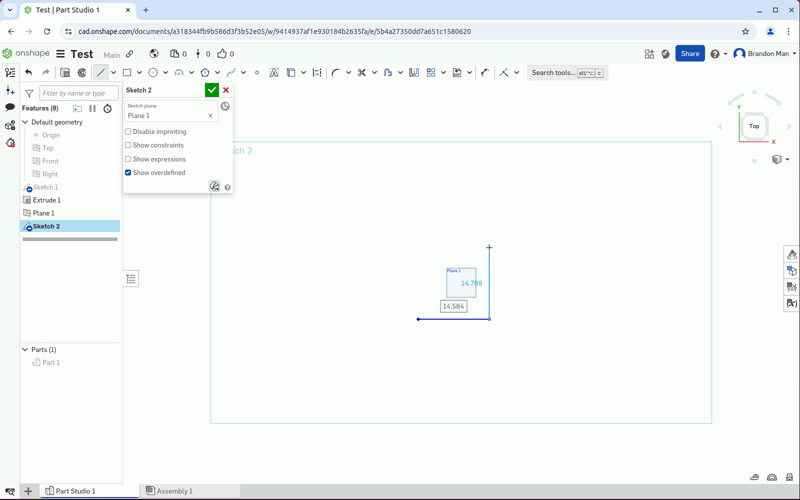
click(489, 247)
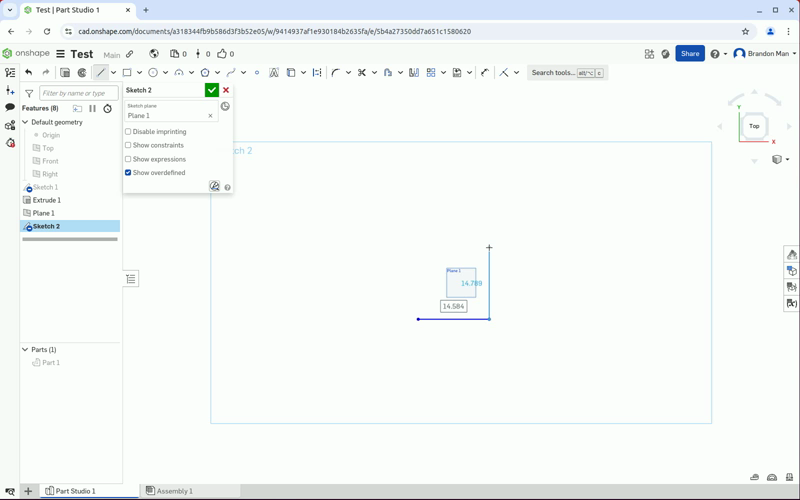
key_up(shift)
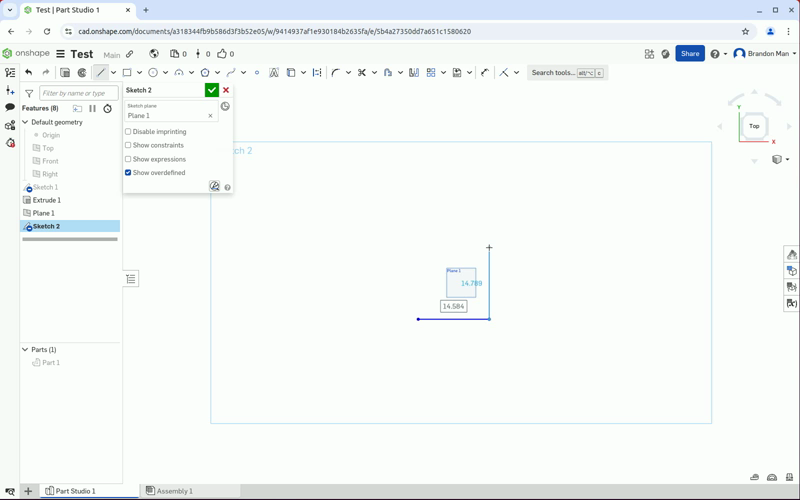
key_down(shift)
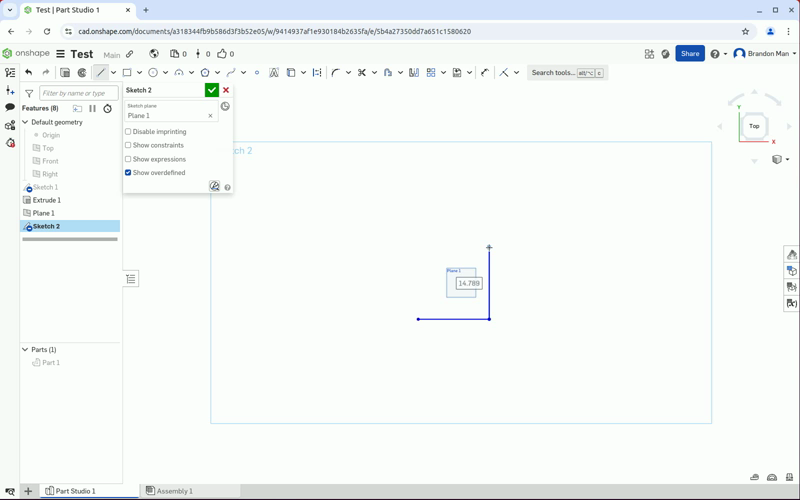
mouse_move(418, 247)
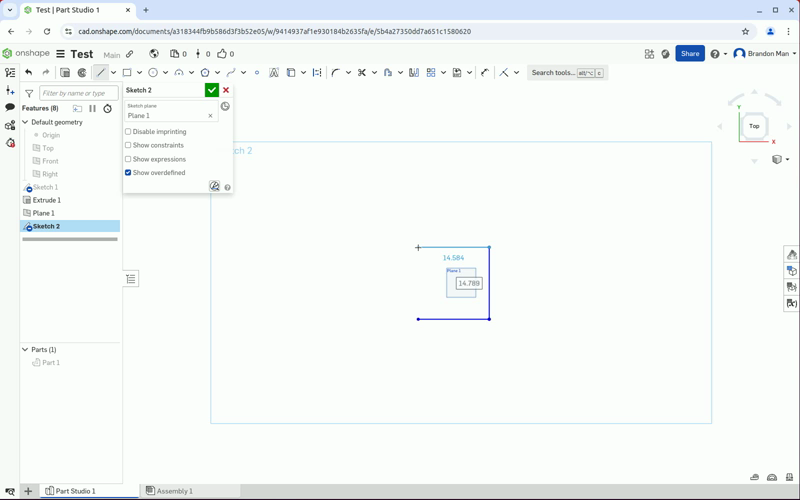
click(418, 247)
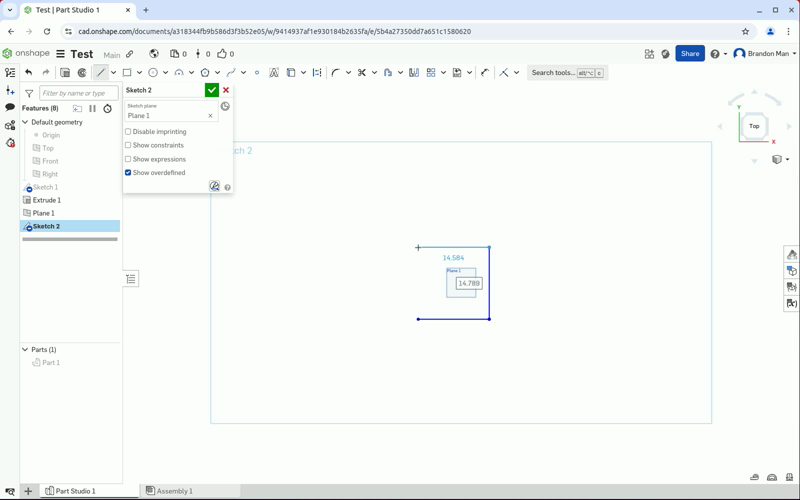
key_up(shift)
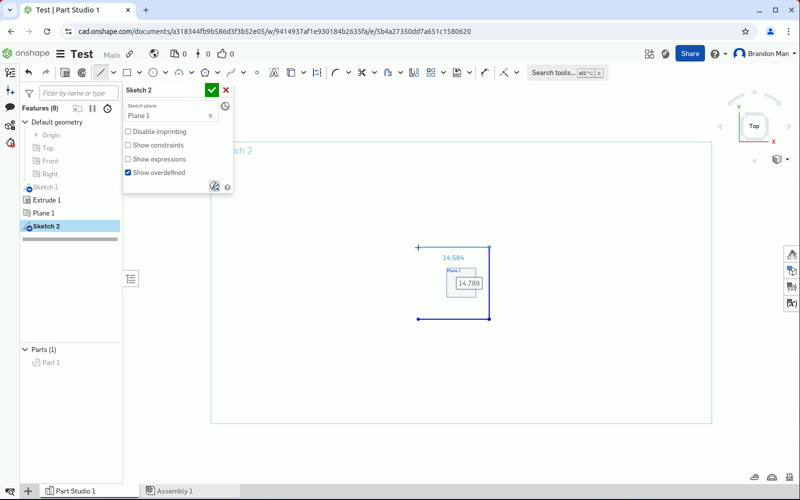
key_down(shift)
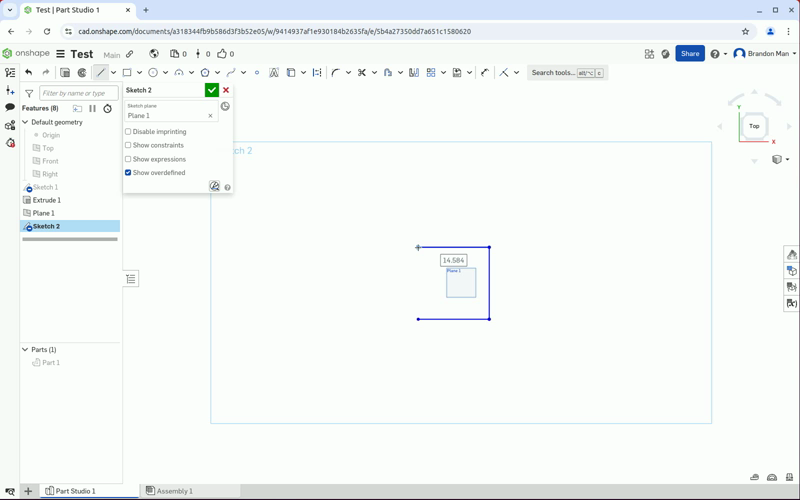
mouse_move(418, 319)
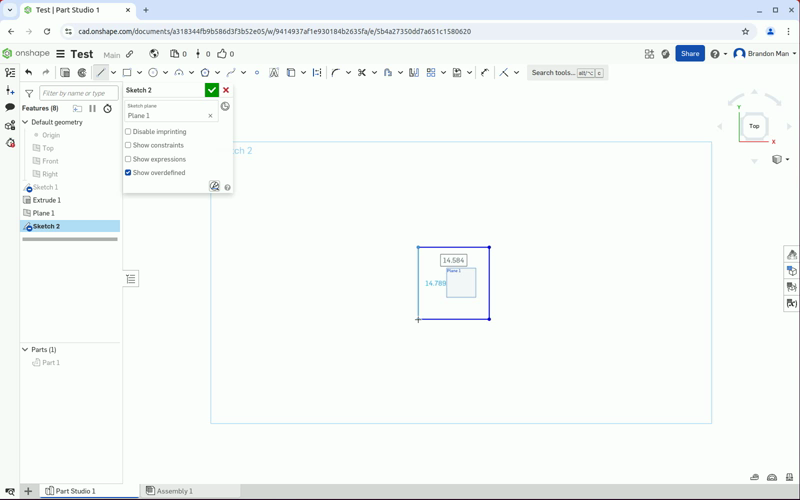
key_up(shift)
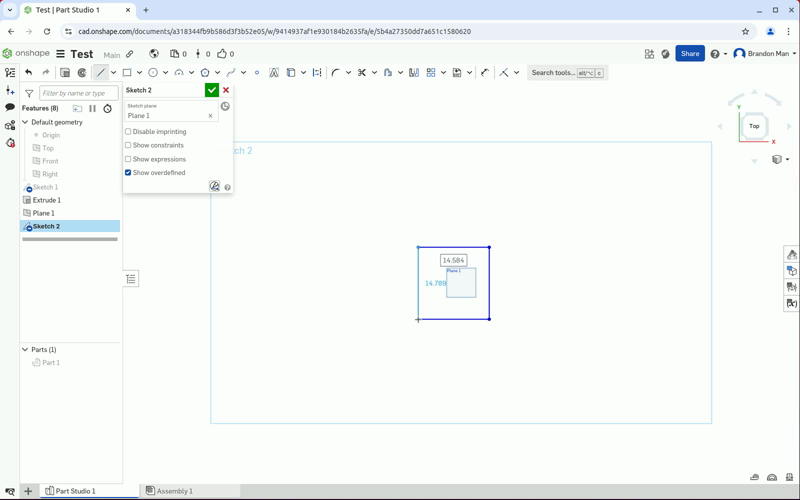
click(418, 319)
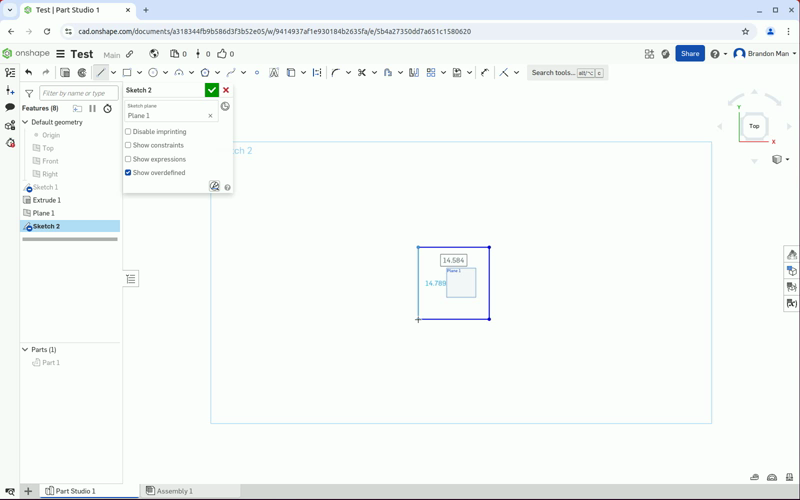
key(esc)
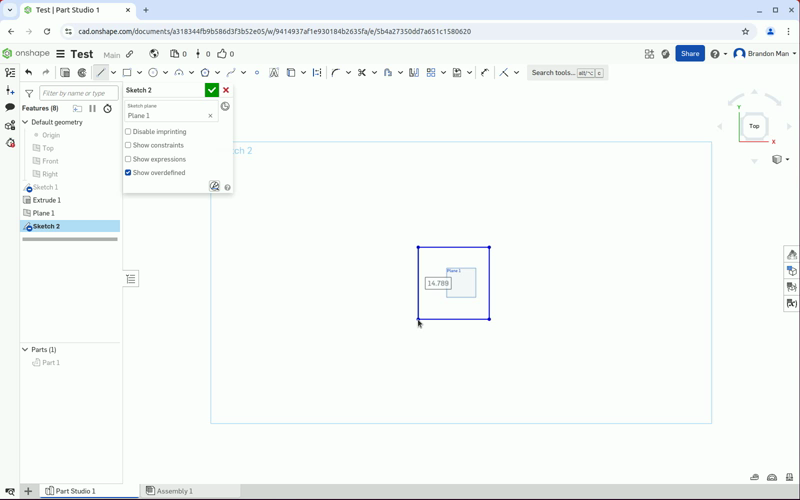
mouse_move(485, 311)
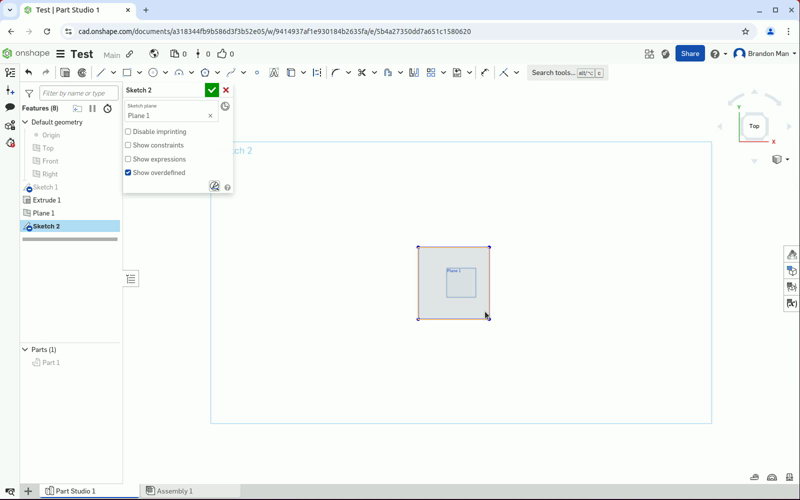
click(485, 311)
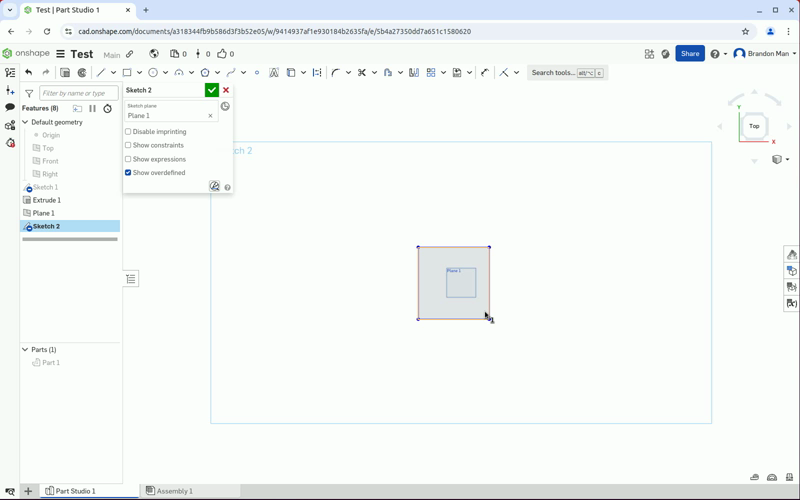
mouse_move(73, 352)
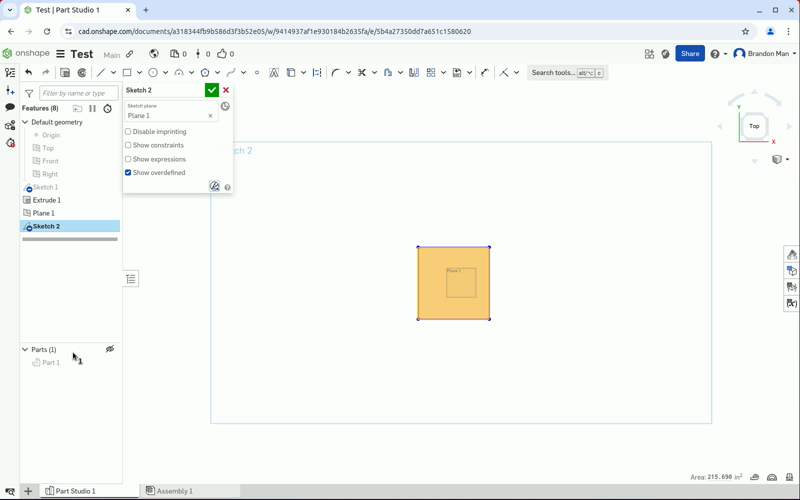
key(shift+y)
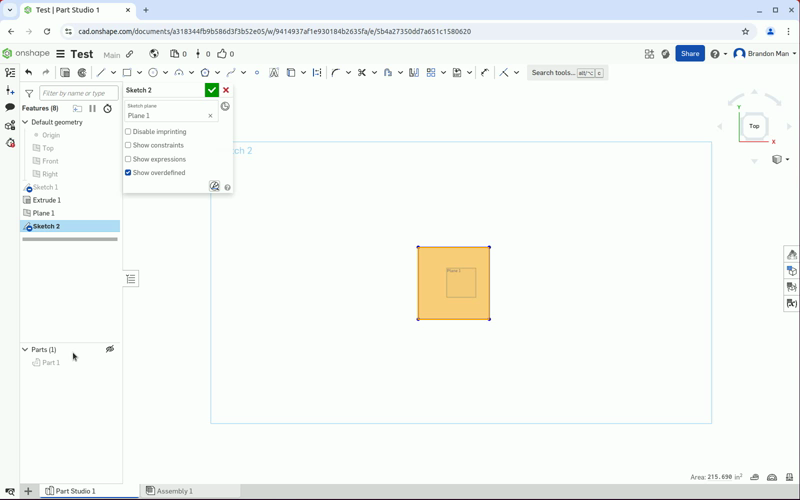
key(shift+e)
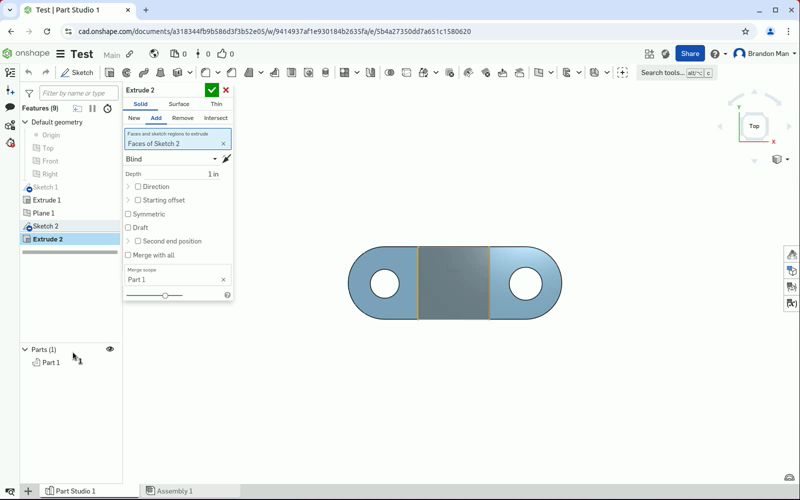
mouse_move(143, 106)
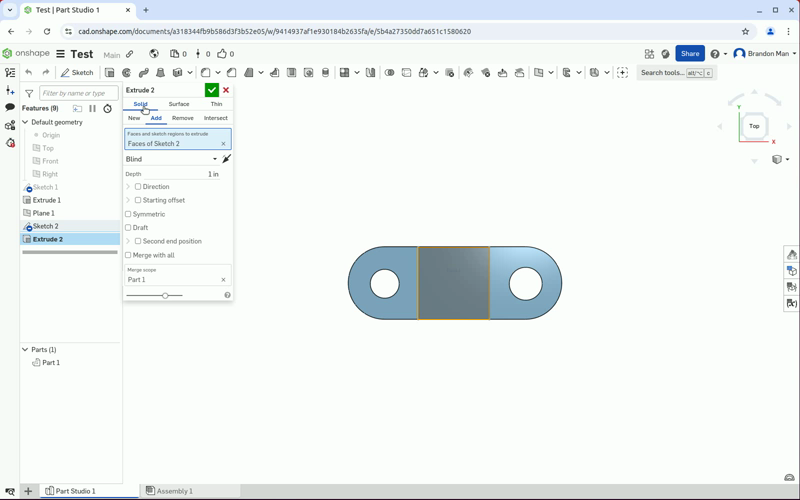
click(143, 106)
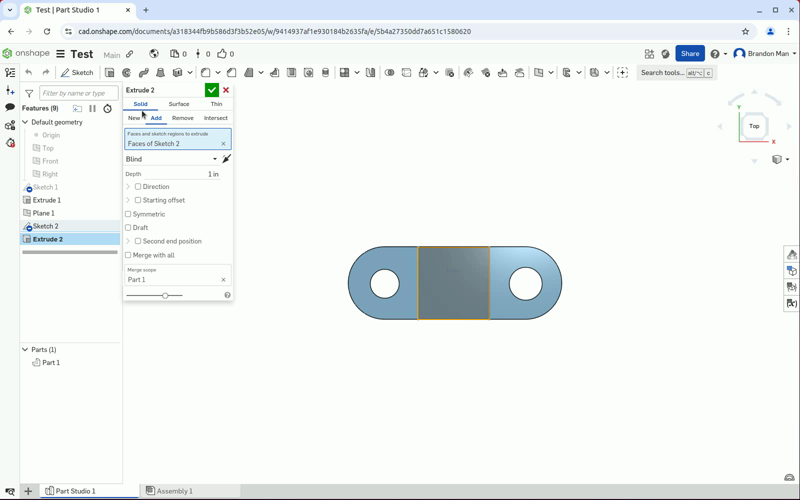
mouse_move(137, 120)
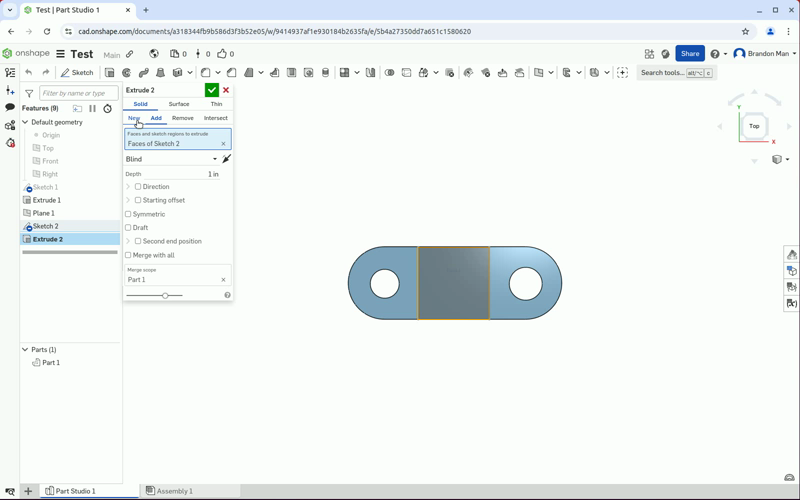
click(137, 120)
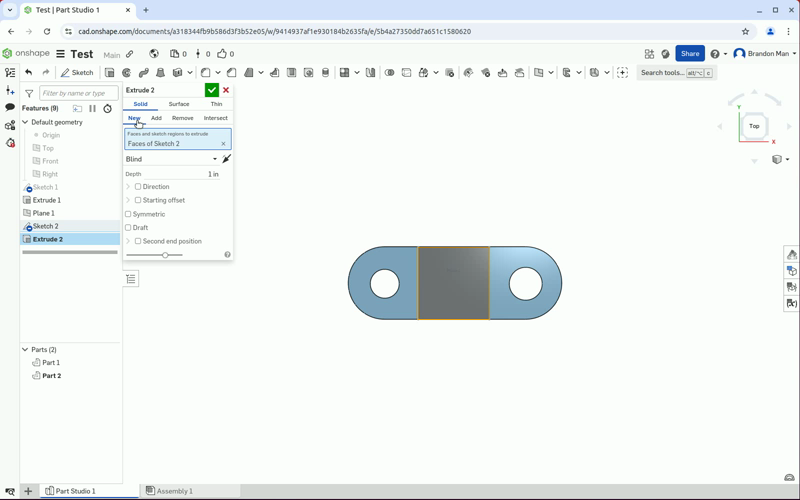
key(tab, 4)
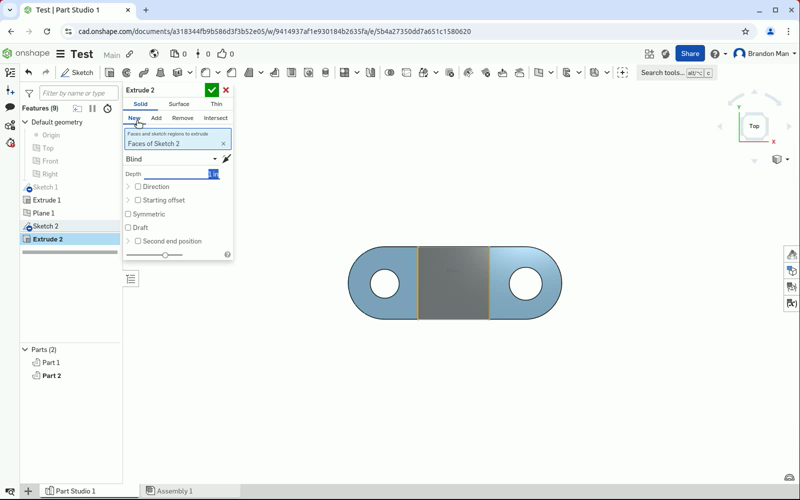
text(10.11)
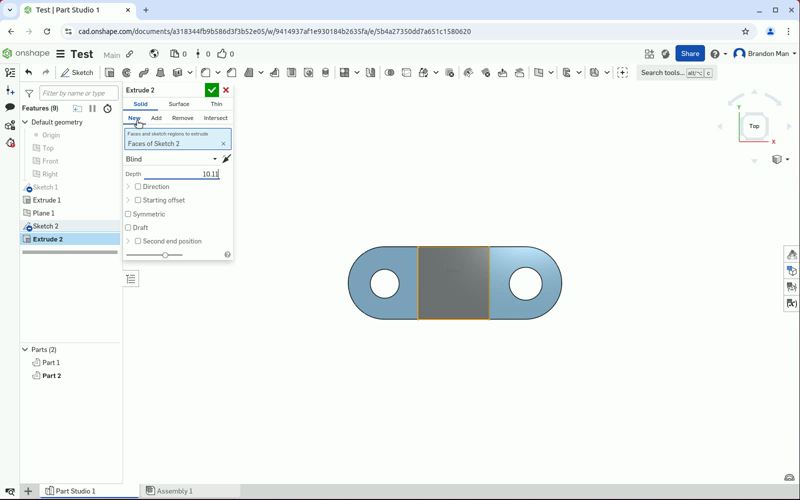
key(enter)
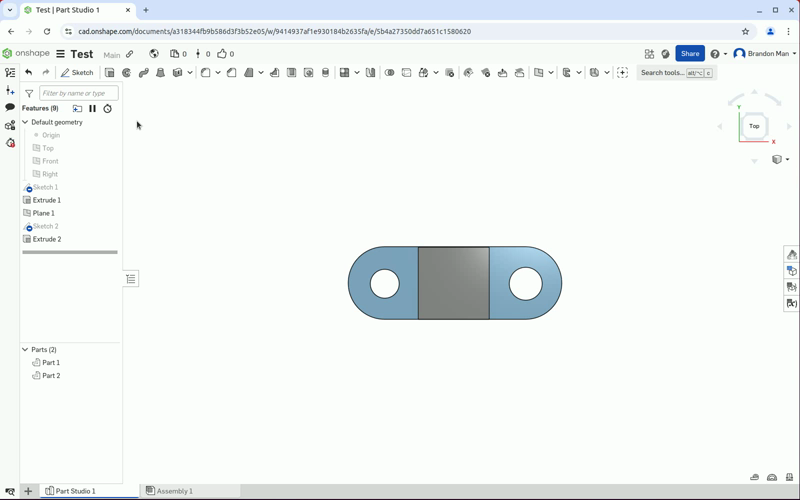
key(shift+h)
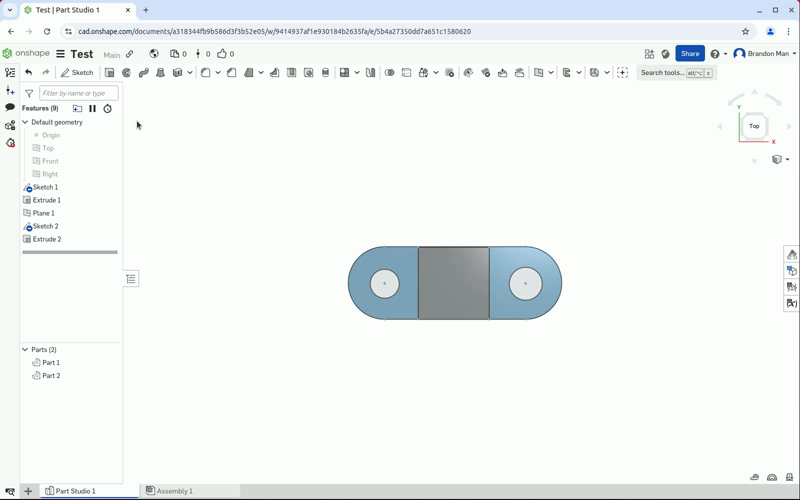
key(shift+h)
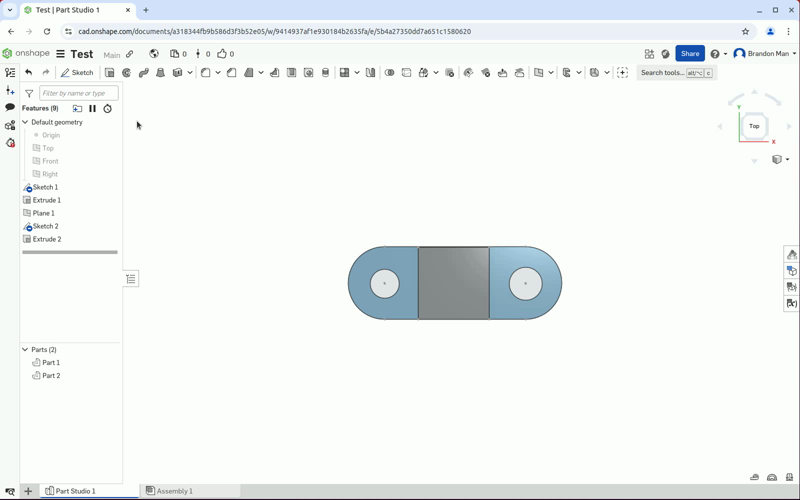
key(shift+7)
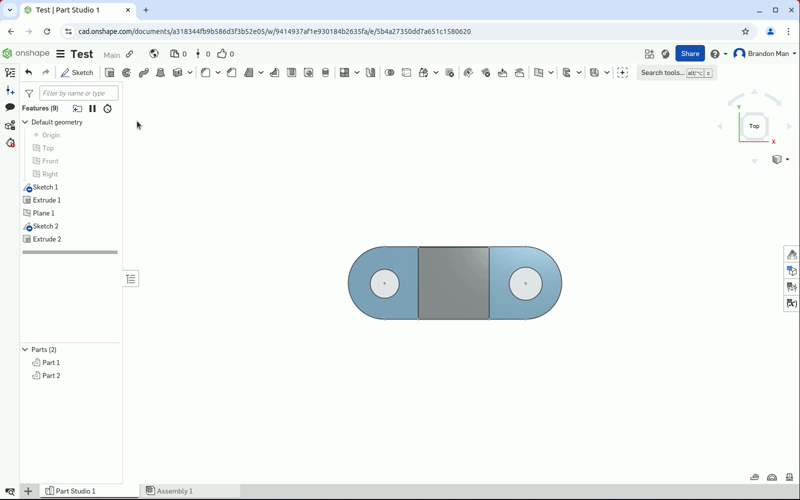
key(up, 3)
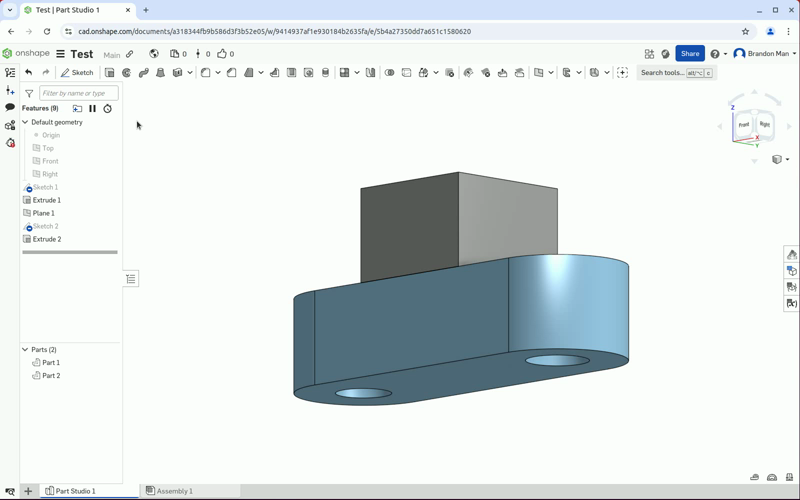
key(left, 3)
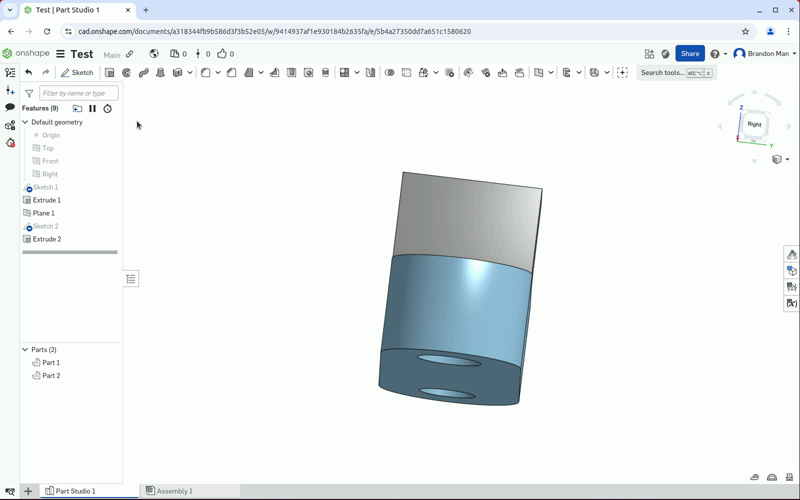
key(right, 3)
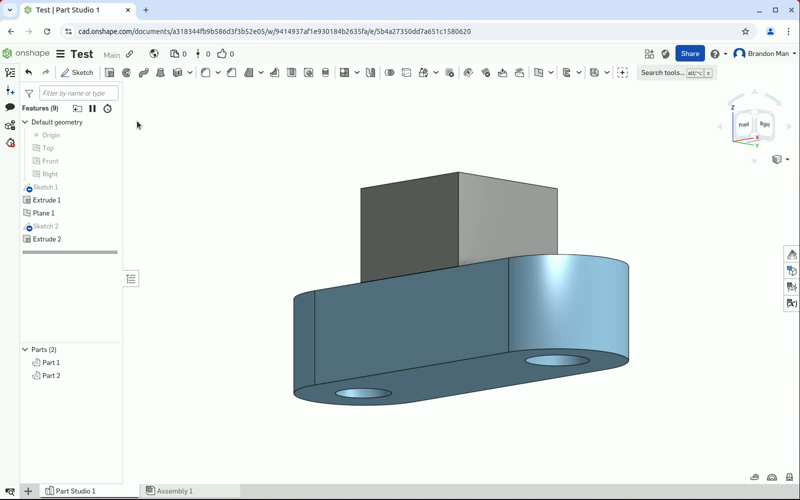
key(down, 3)
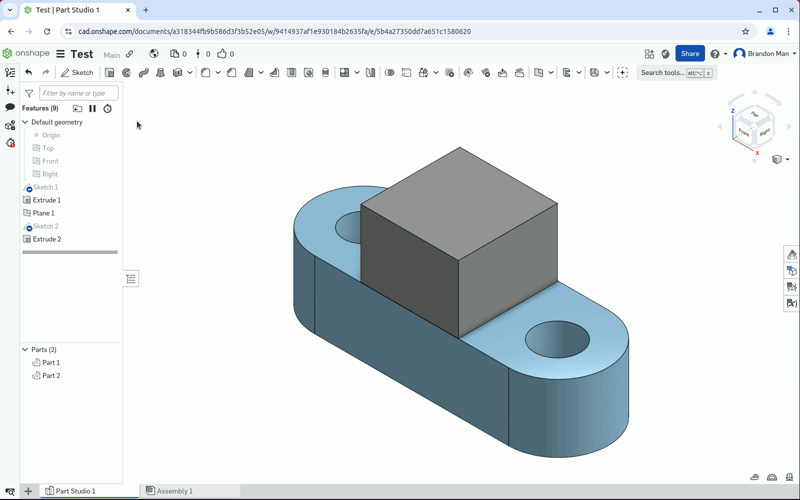
mouse_move(73, 189)
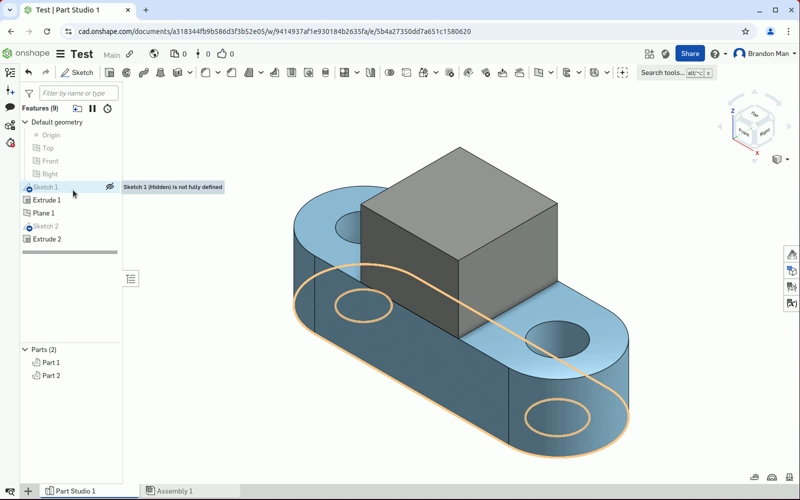
click(73, 189)